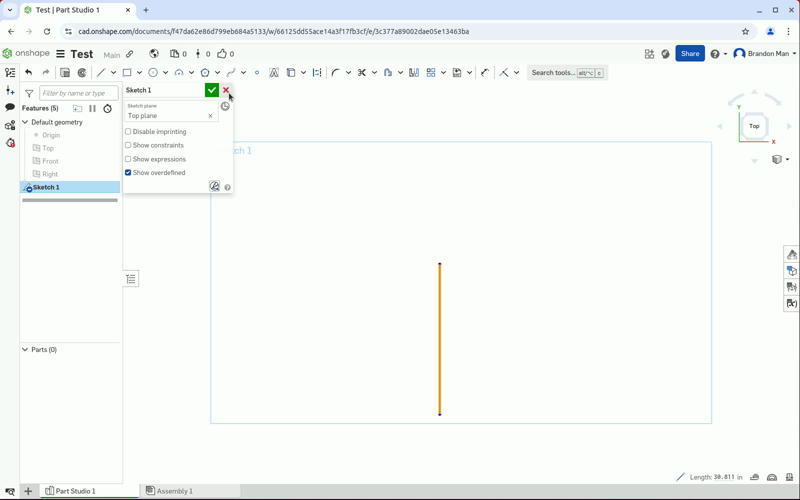
key(shift+h)
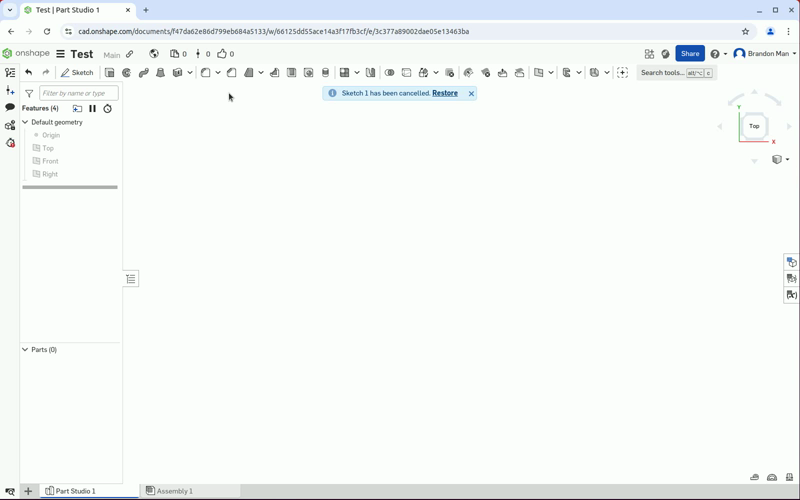
mouse_move(73, 352)
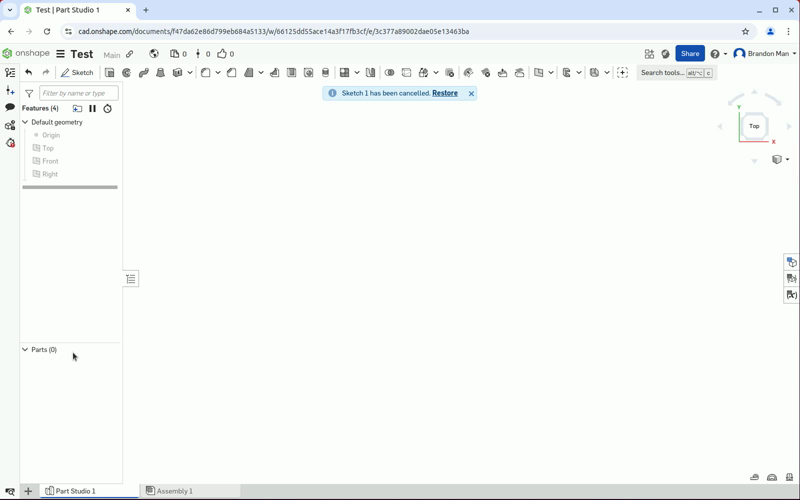
key(y)
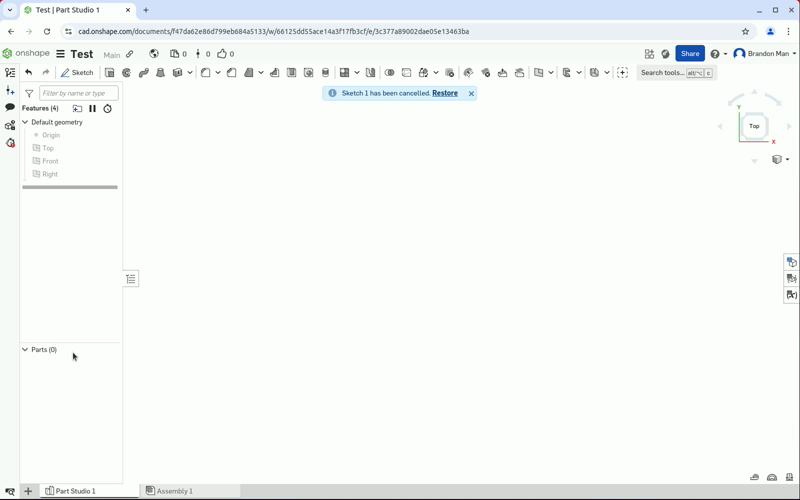
key(shift+p)
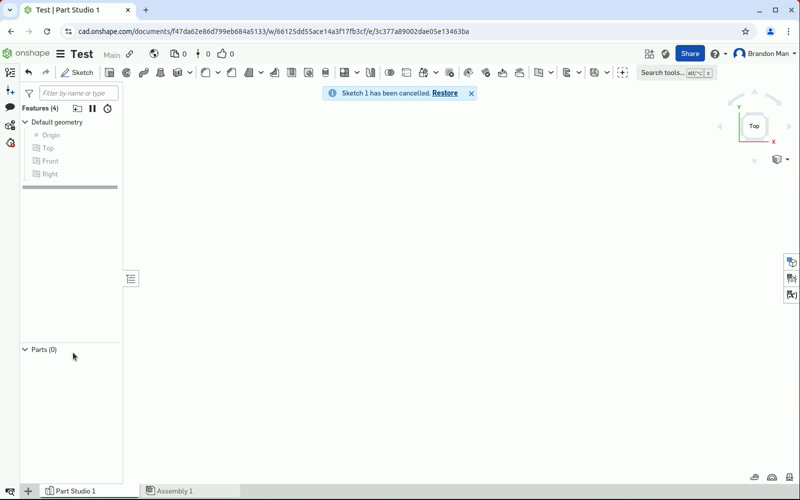
key(space)
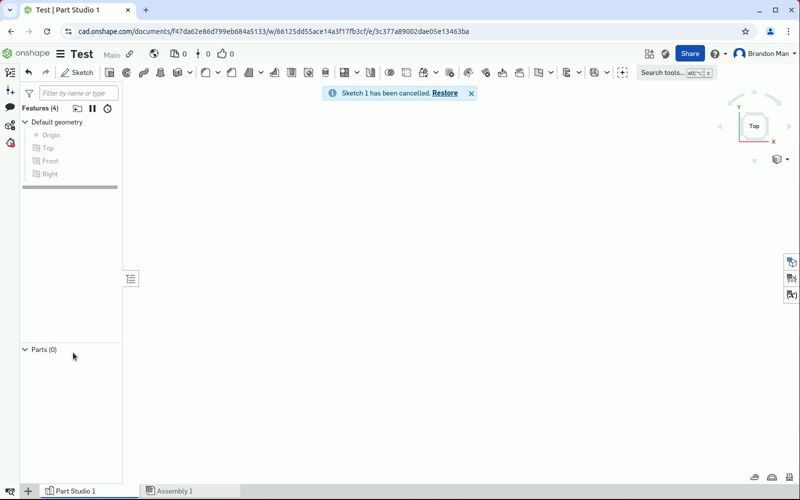
key_down(shift)
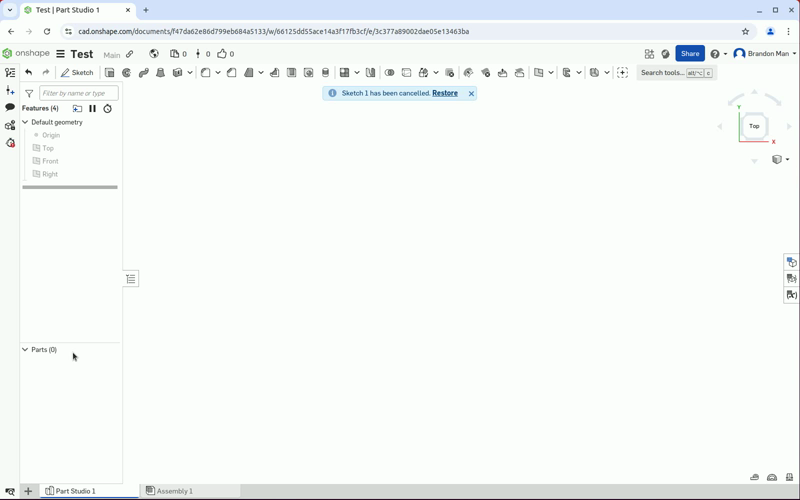
key(up)
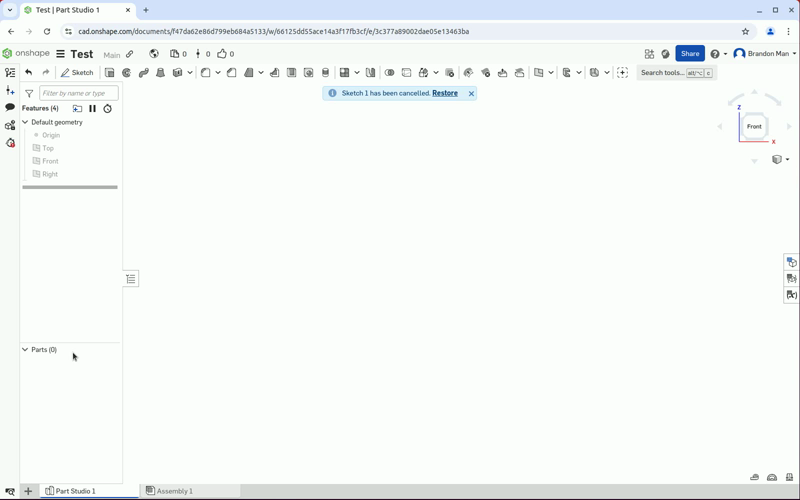
key_up(shift)
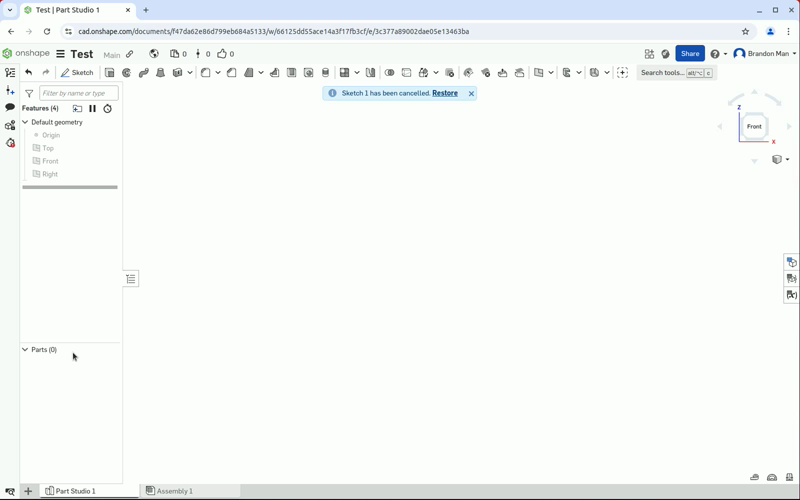
mouse_move(73, 352)
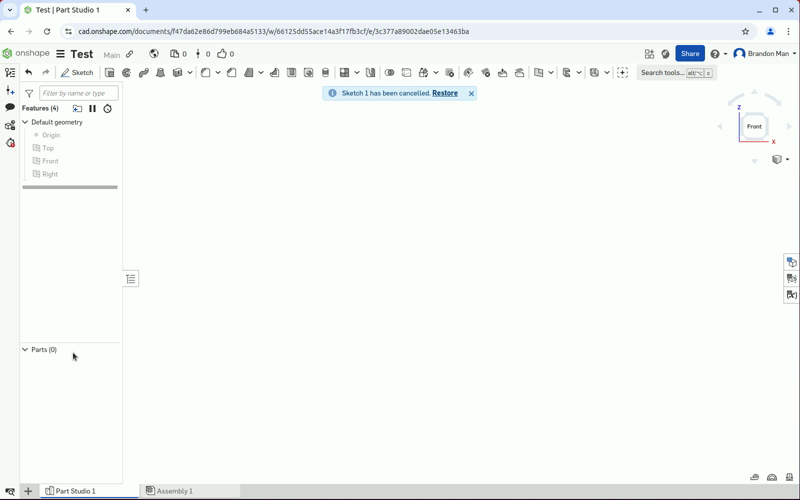
key(shift+y)
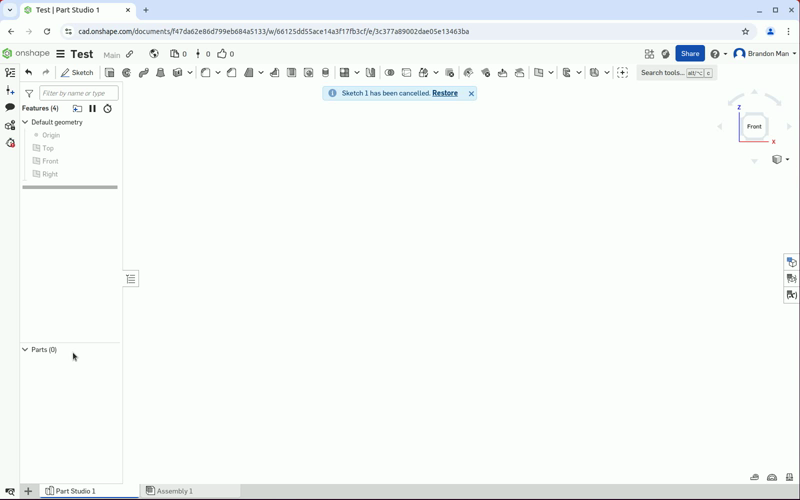
key(shift+s)
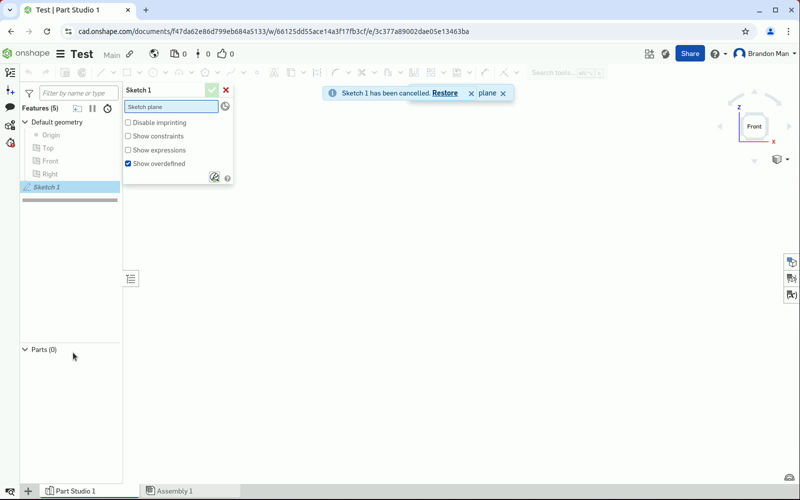
mouse_move(73, 163)
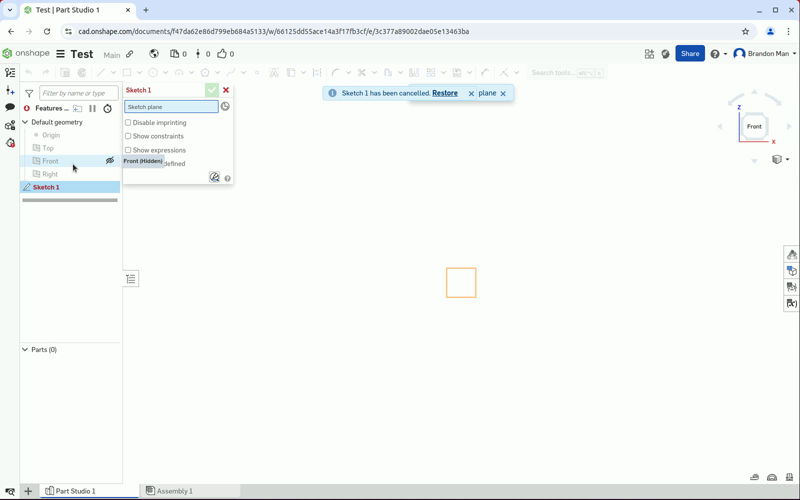
click(73, 163)
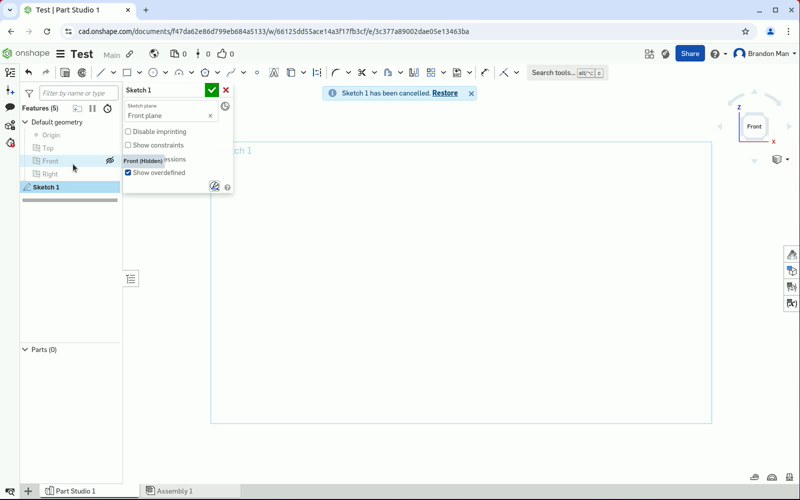
mouse_move(73, 352)
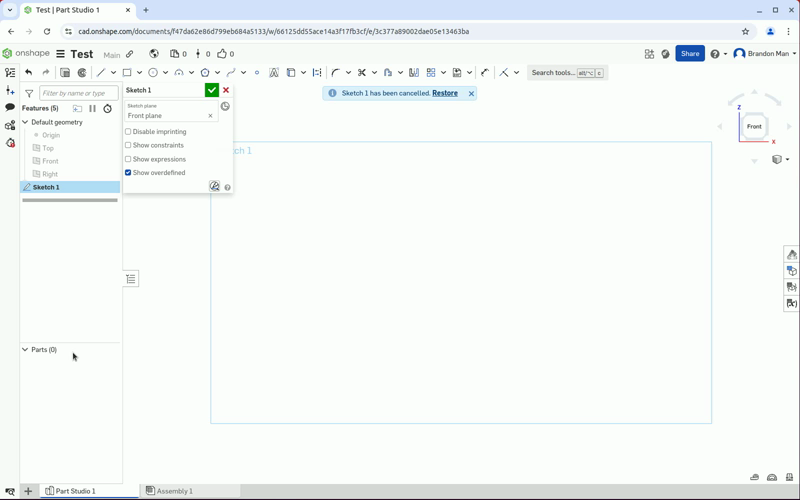
key(y)
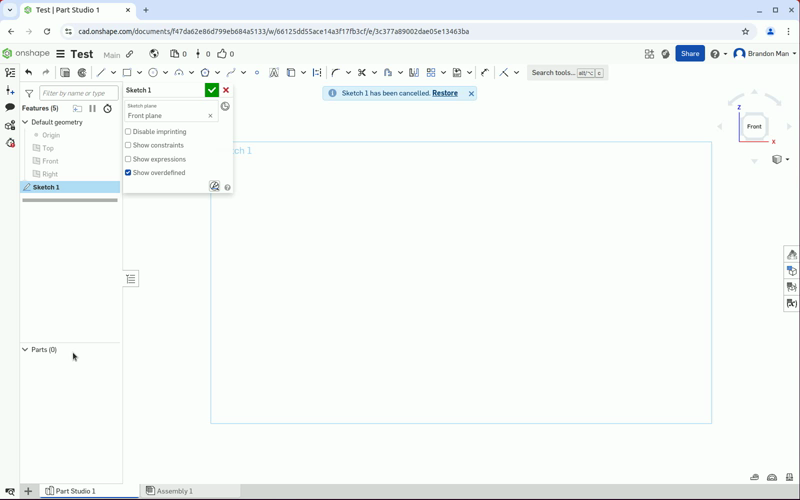
key(c)
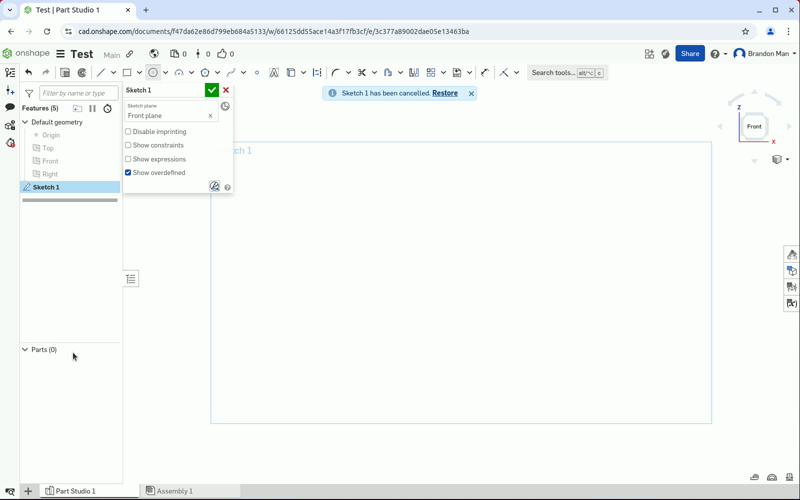
key_down(shift)
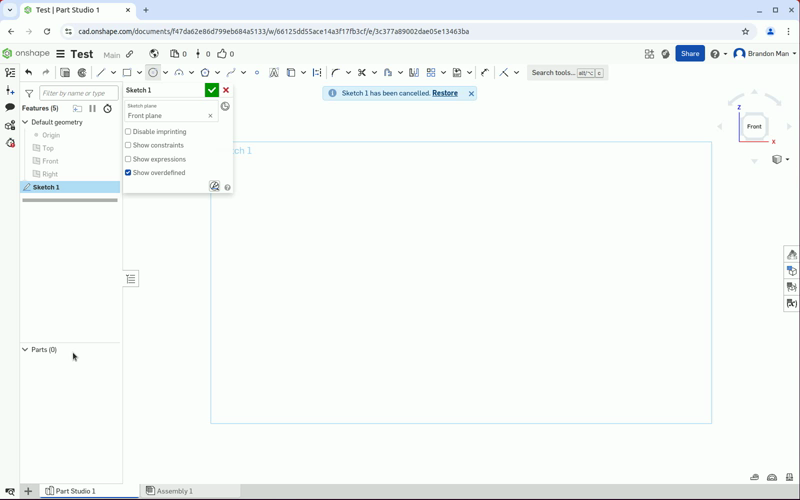
mouse_move(425, 254)
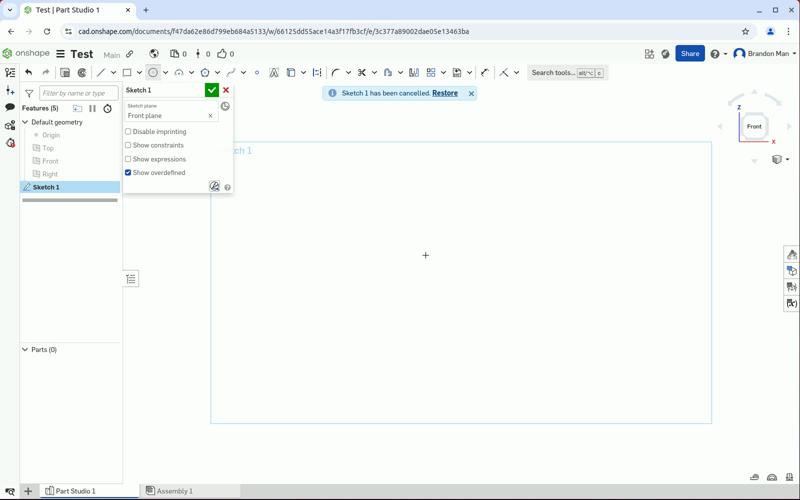
click(425, 254)
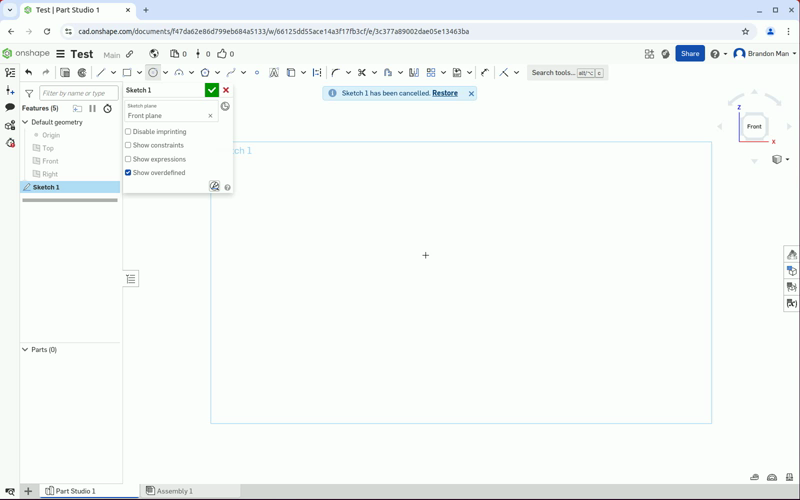
key_up(shift)
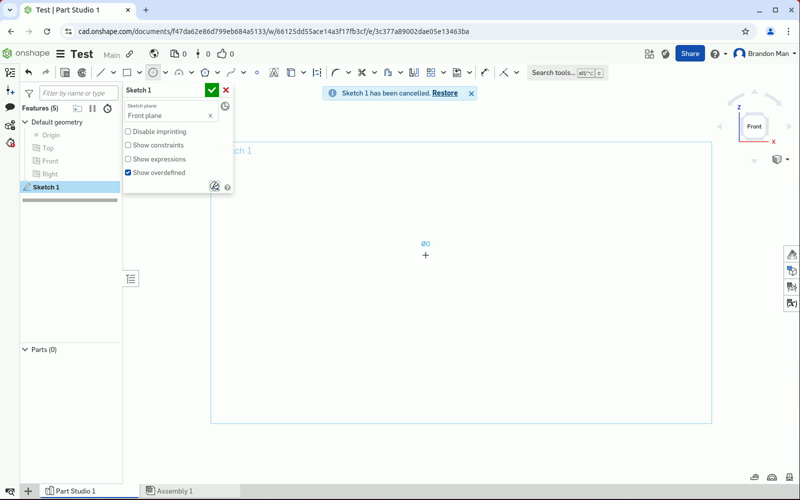
mouse_move(462, 254)
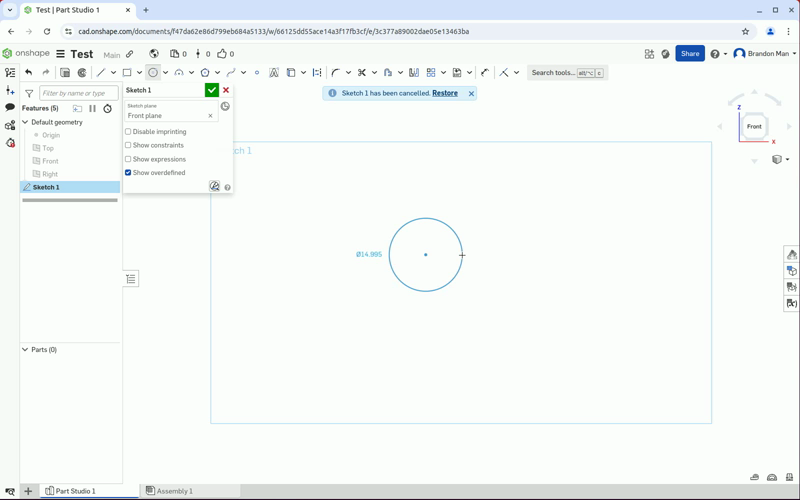
click(462, 254)
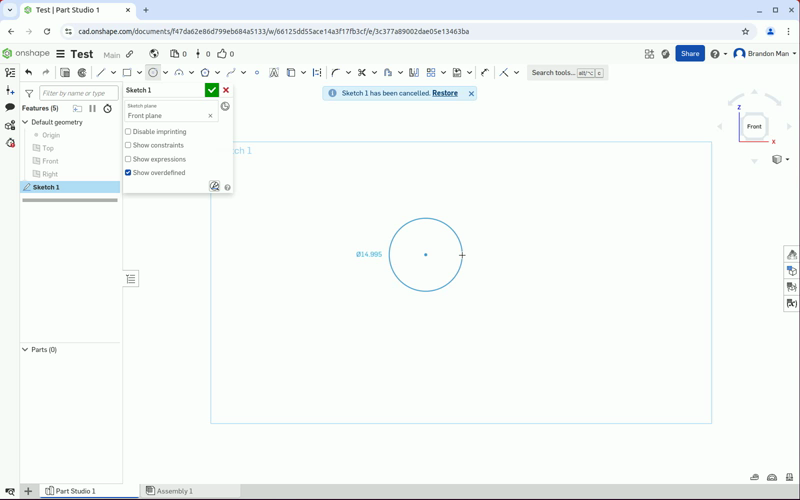
key(esc)
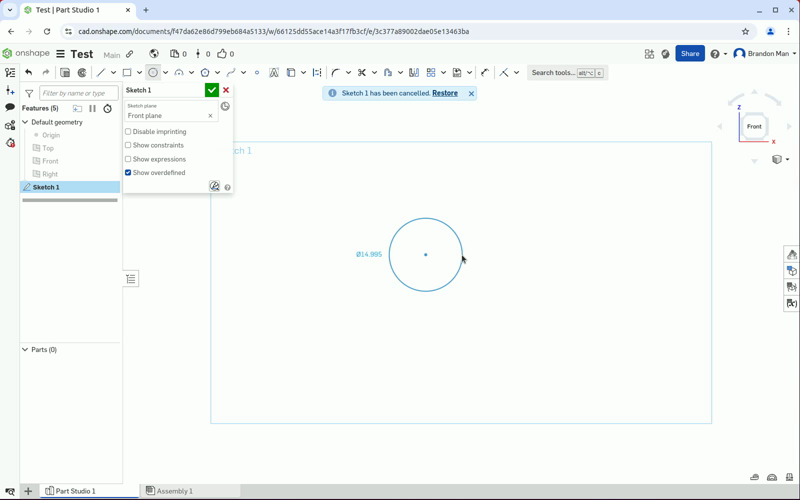
mouse_move(448, 251)
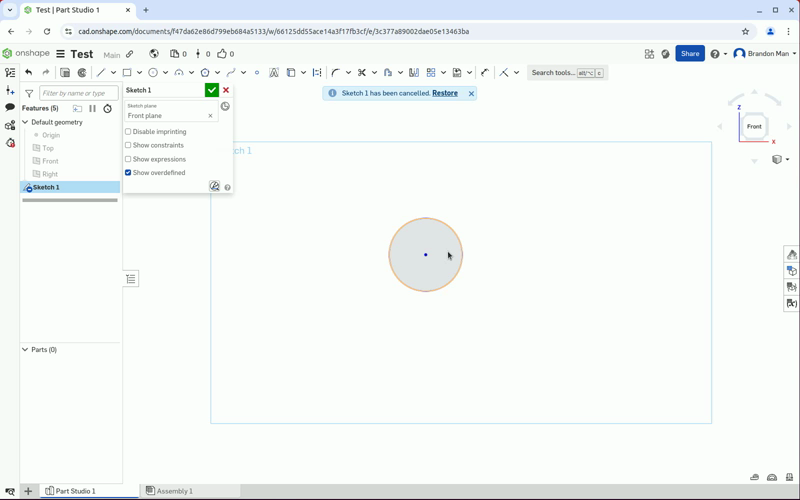
click(448, 251)
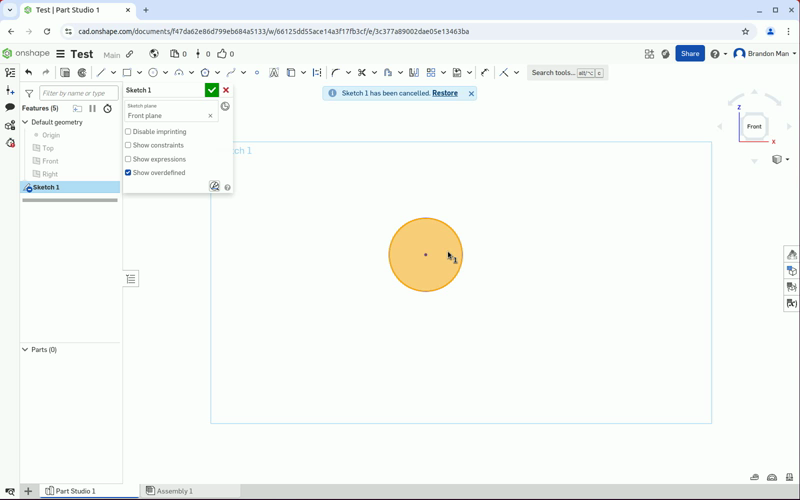
mouse_move(73, 352)
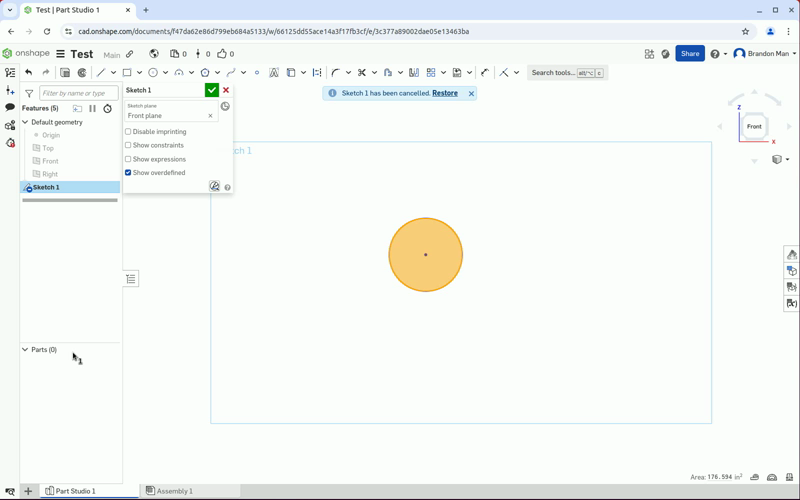
key(shift+y)
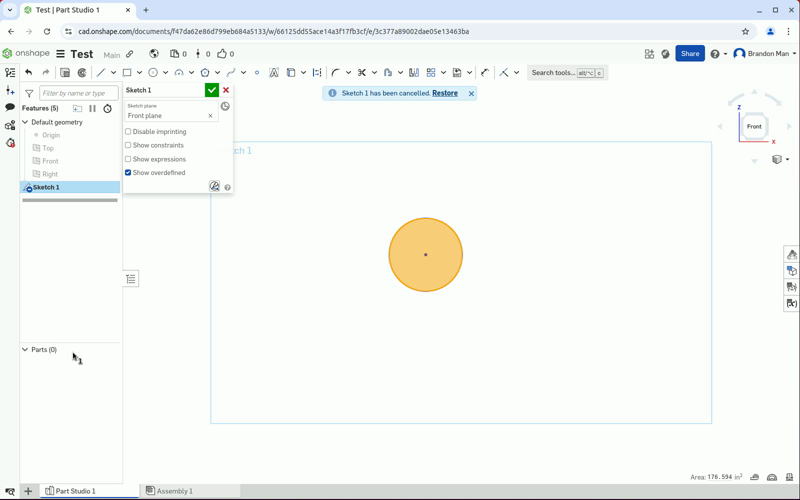
key(shift+e)
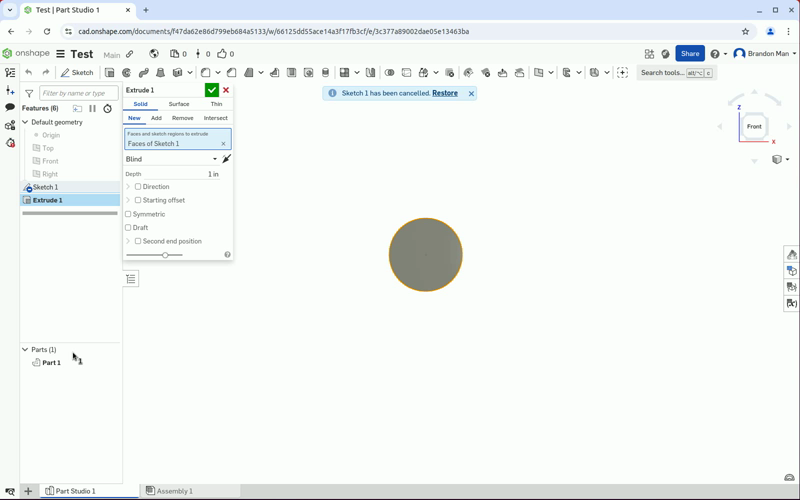
mouse_move(143, 106)
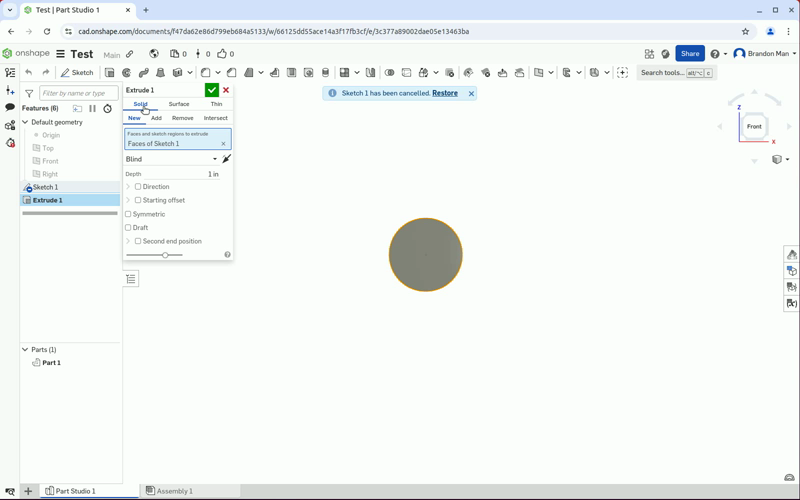
click(143, 106)
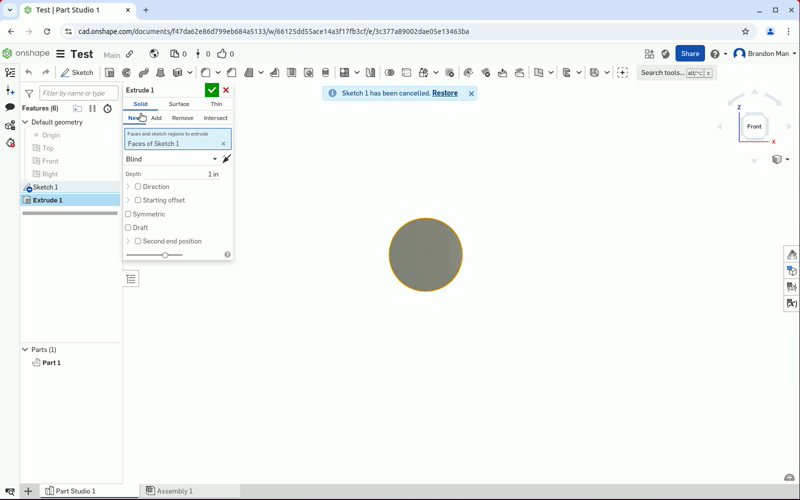
mouse_move(137, 120)
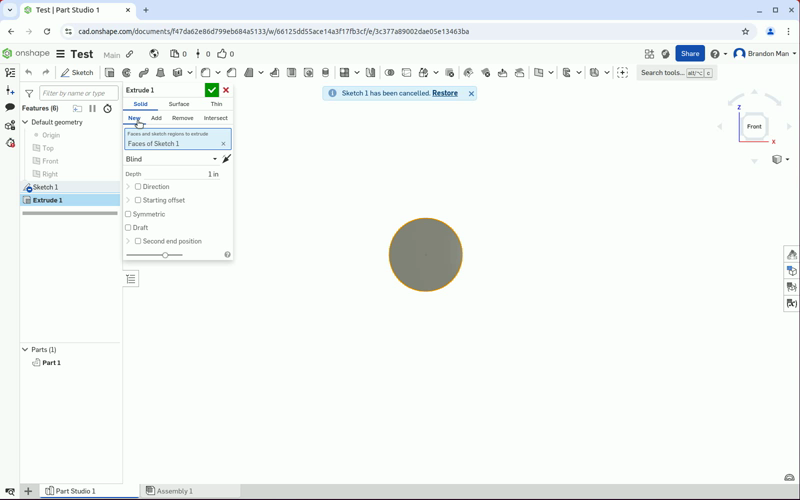
click(137, 120)
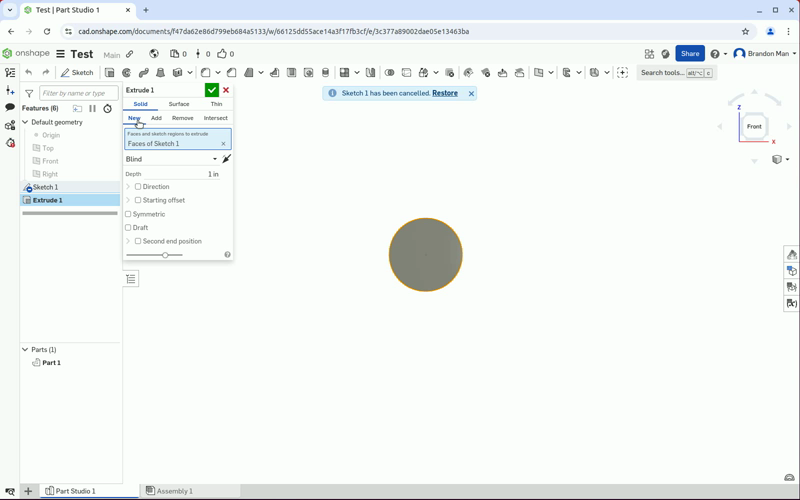
key(tab, 4)
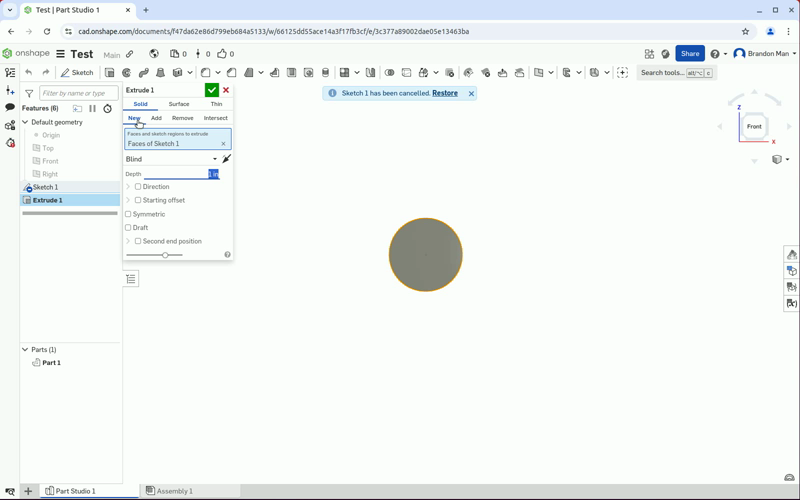
text(5.055)
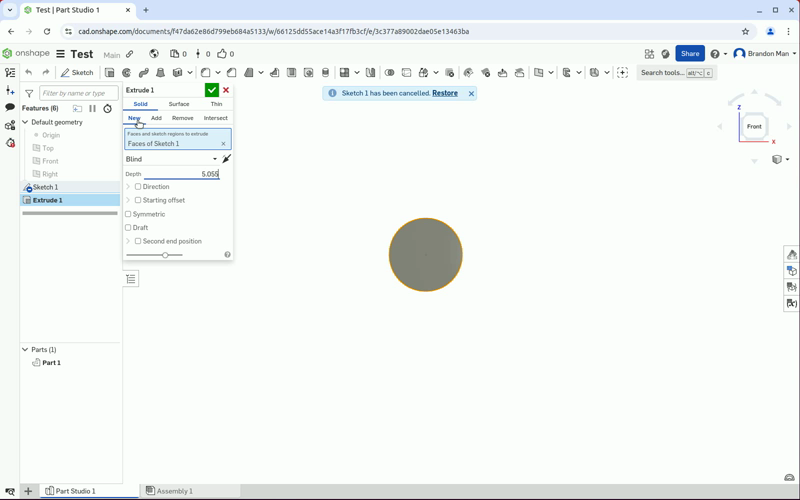
key(enter)
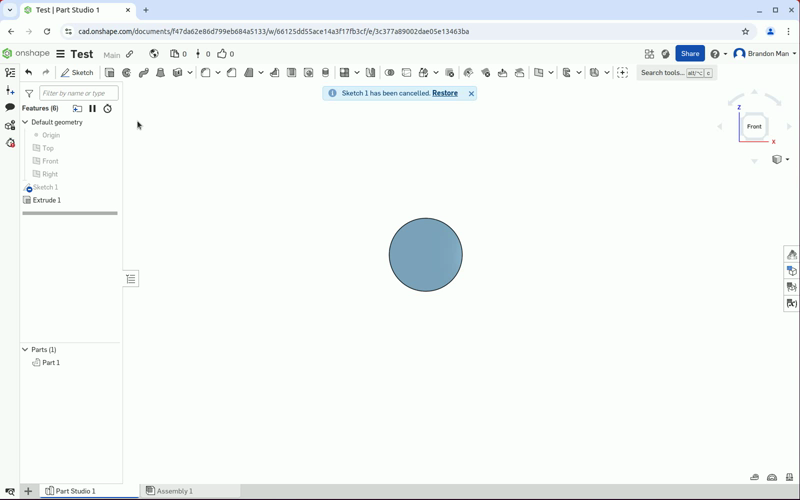
key(shift+h)
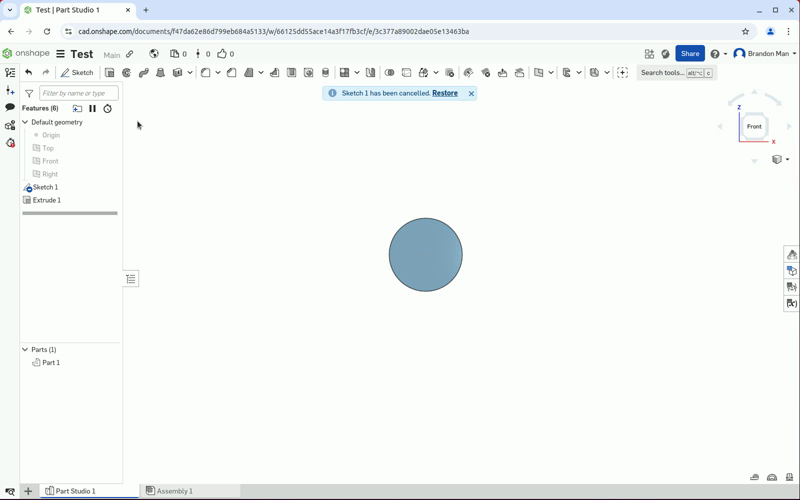
key(shift+h)
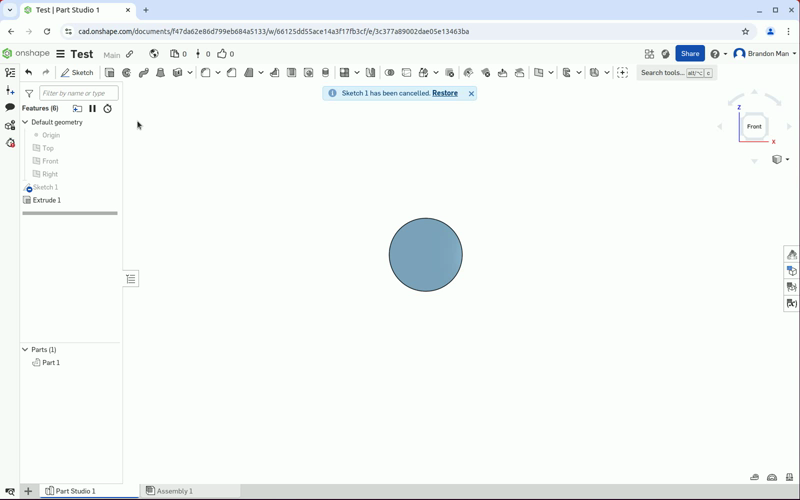
mouse_move(73, 189)
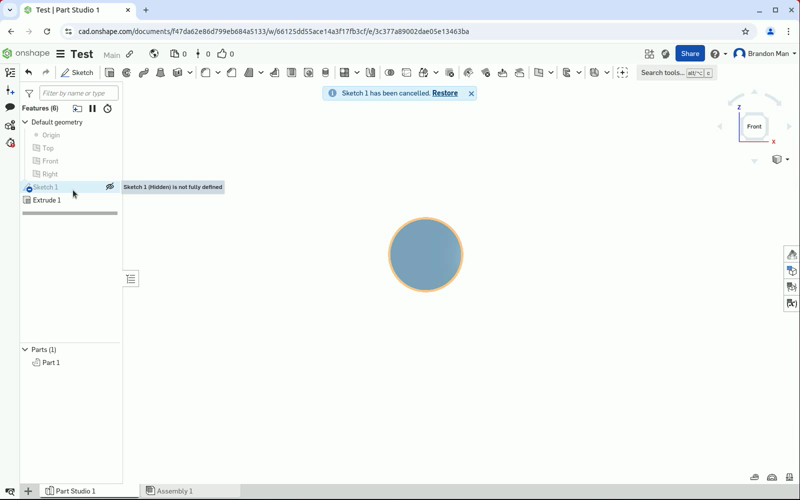
click(73, 189)
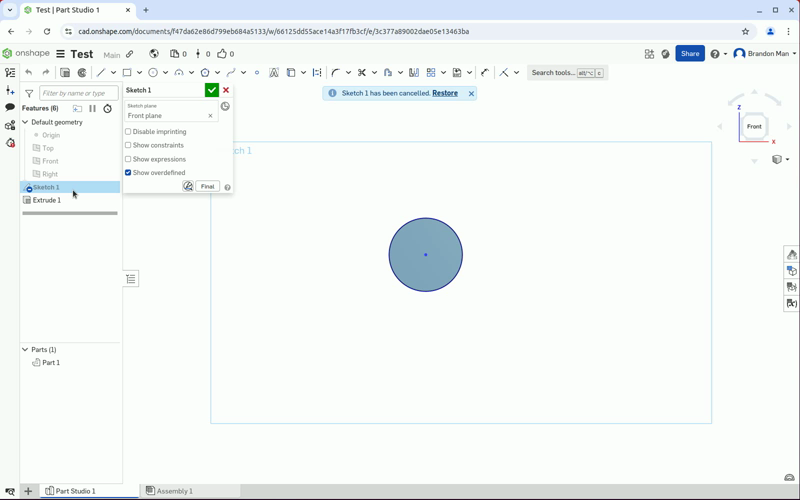
mouse_move(229, 92)
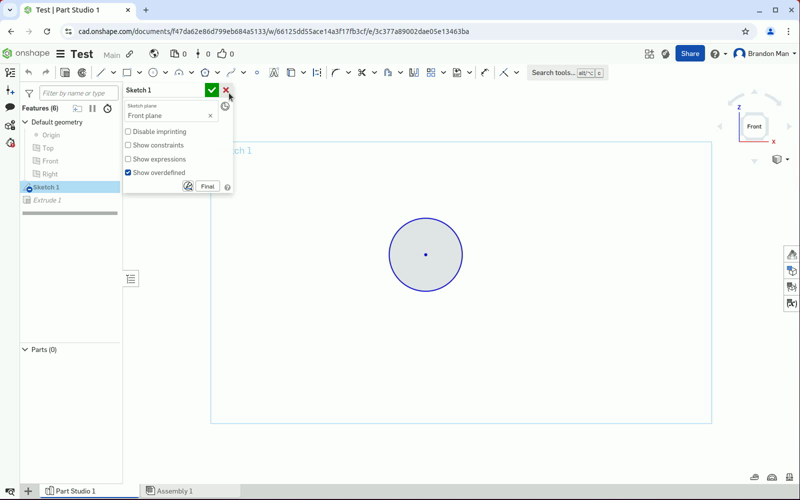
click(229, 92)
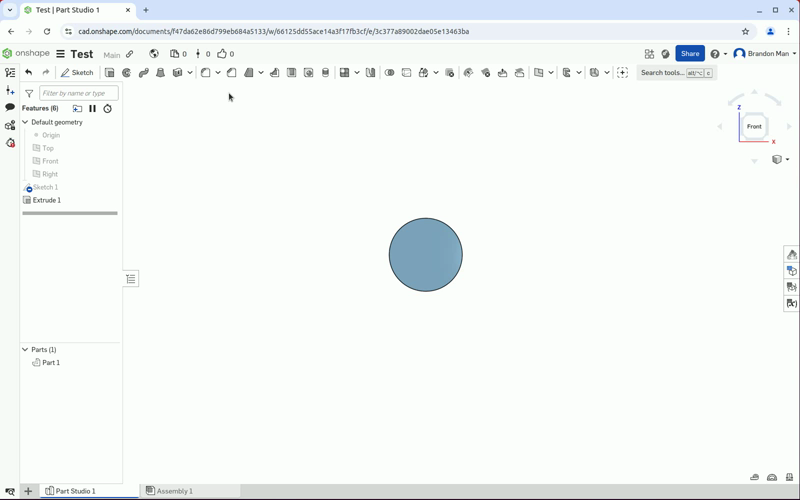
mouse_move(541, 75)
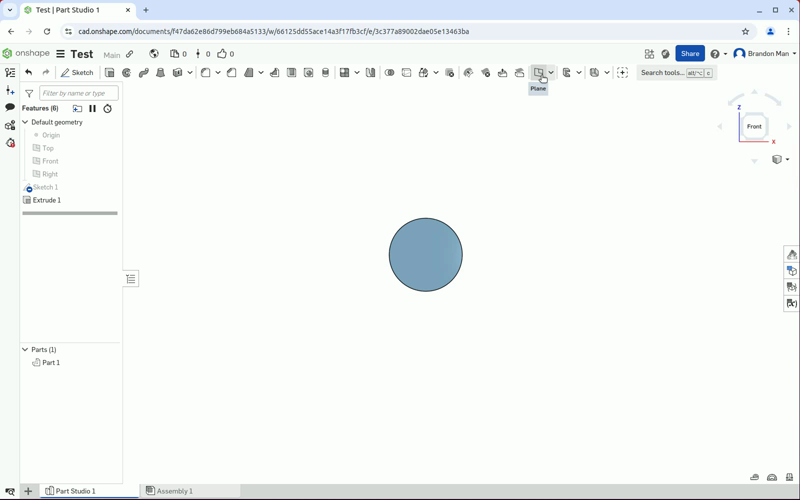
click(541, 75)
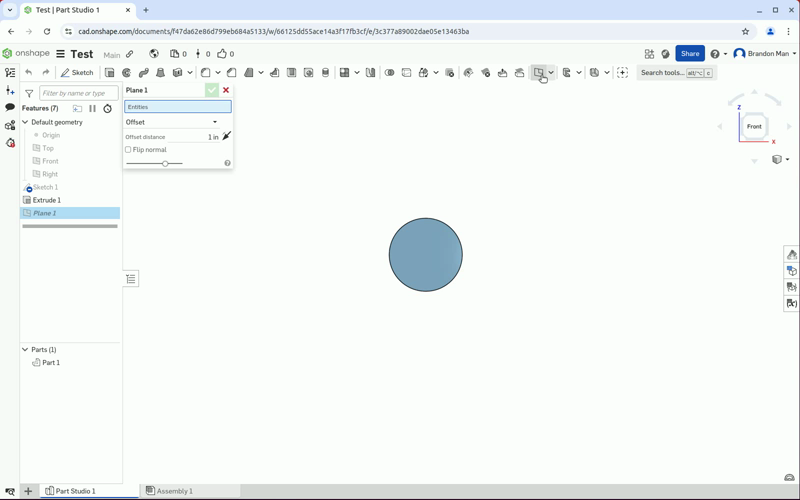
mouse_move(73, 163)
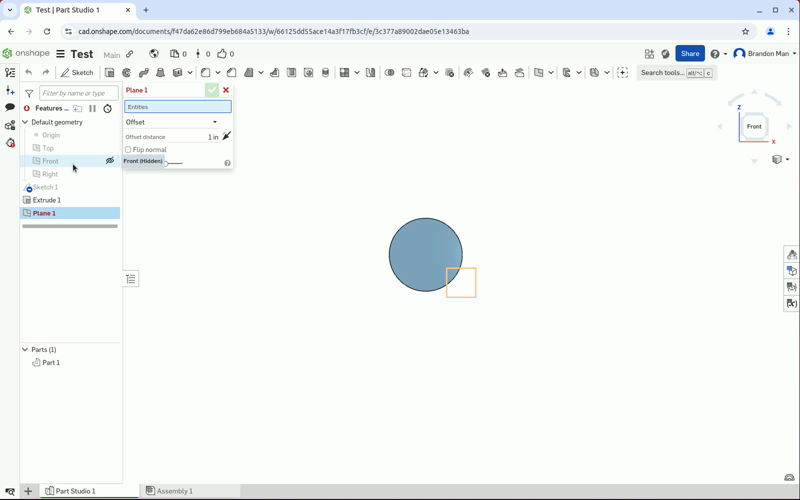
click(73, 163)
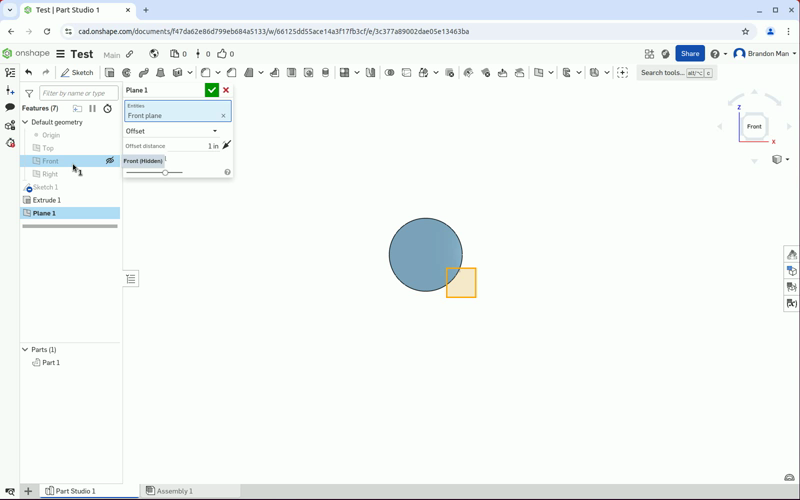
key(tab, 2)
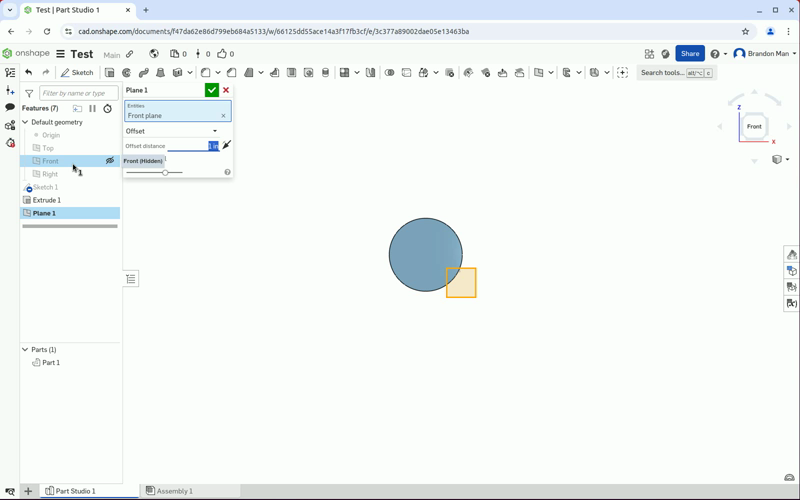
text(5.053)
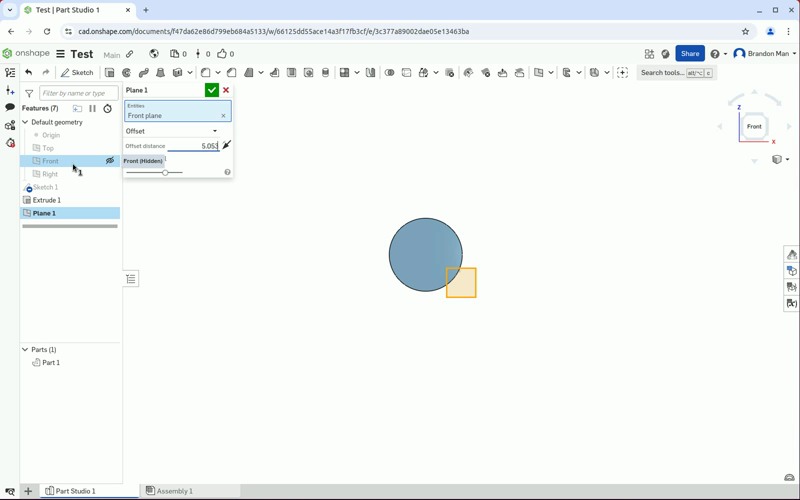
key(enter, 2)
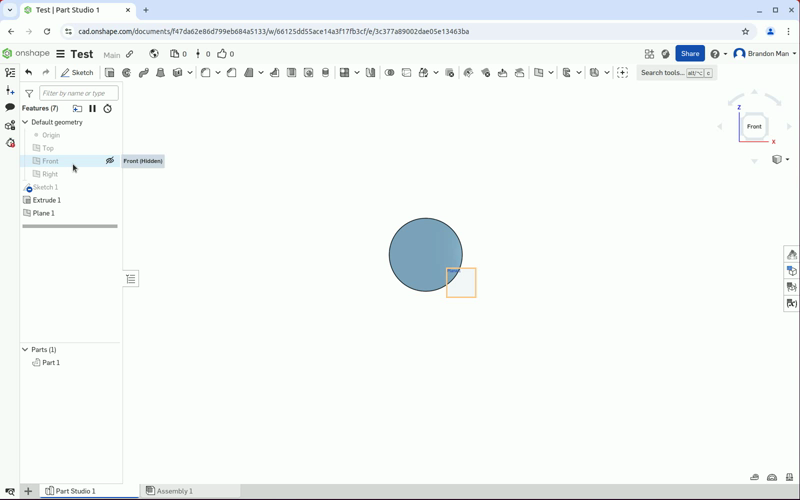
key(shift+s)
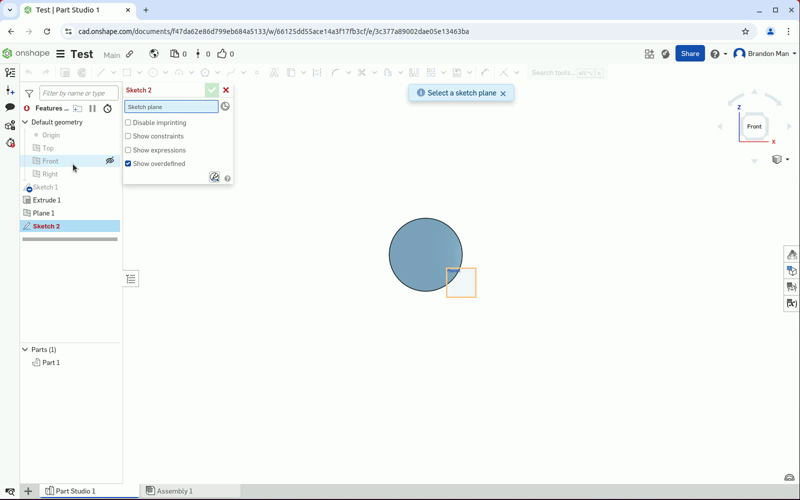
mouse_move(73, 215)
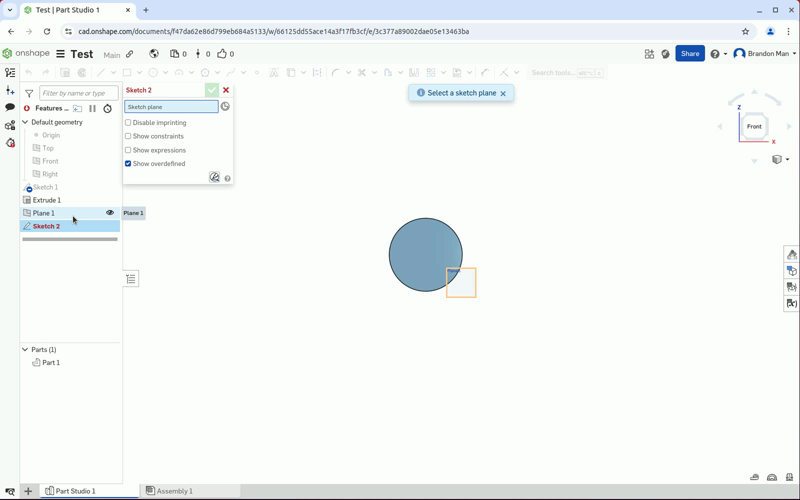
click(73, 215)
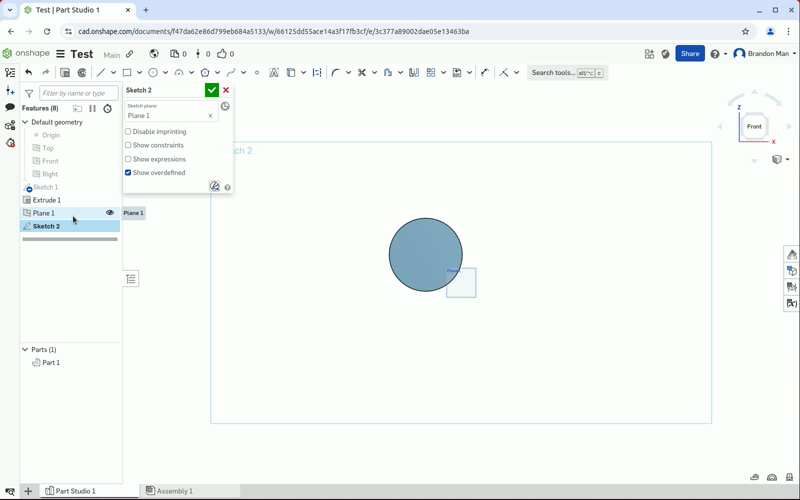
mouse_move(73, 352)
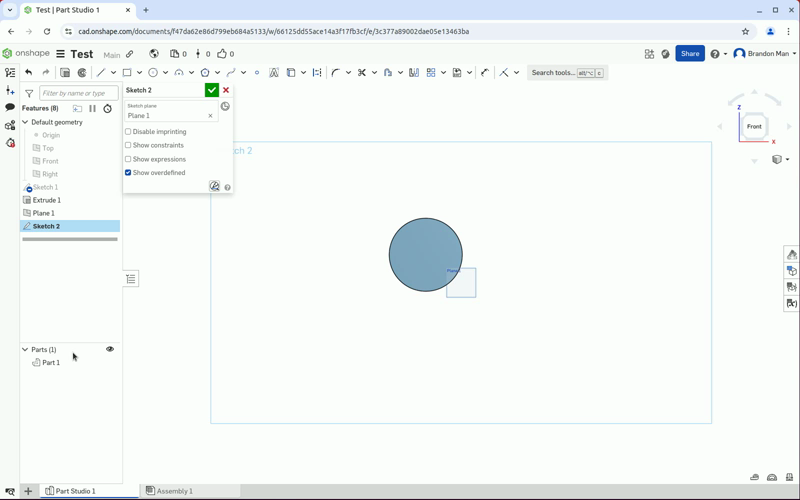
key(y)
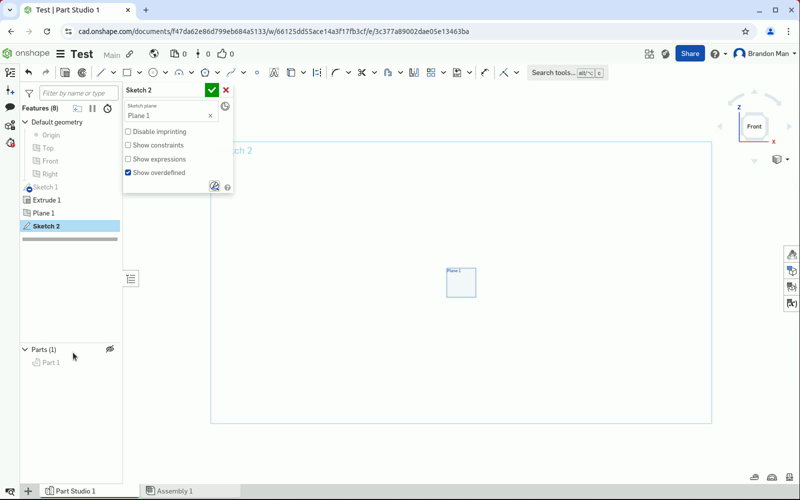
key(c)
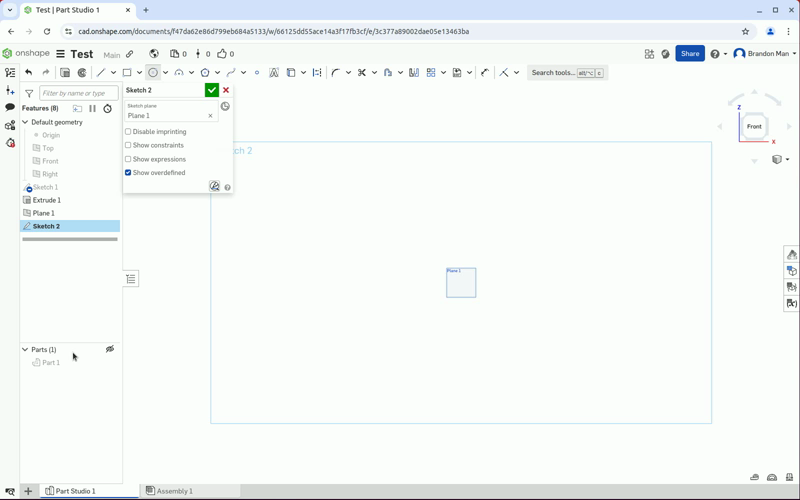
key_down(shift)
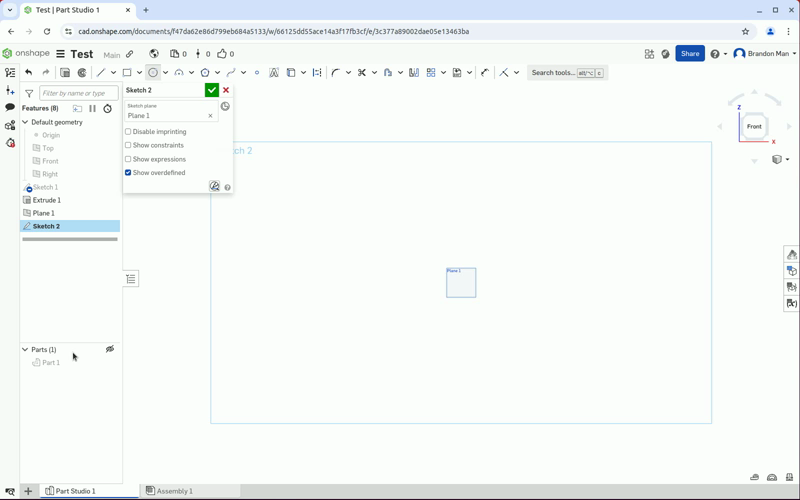
mouse_move(426, 254)
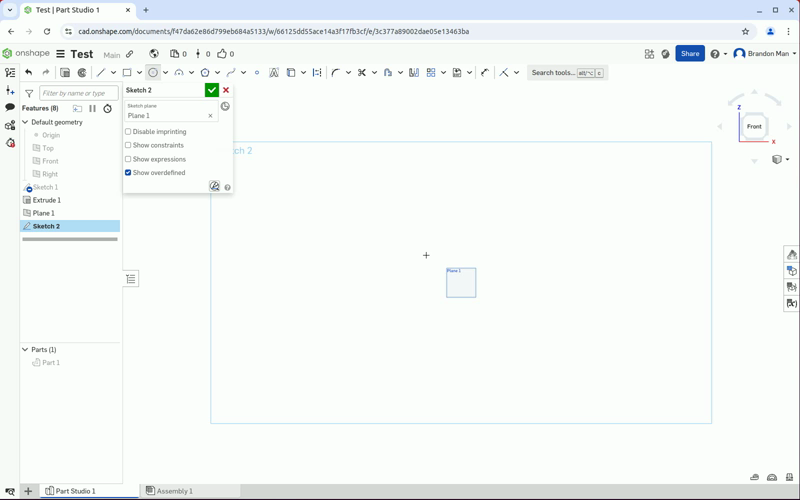
click(426, 254)
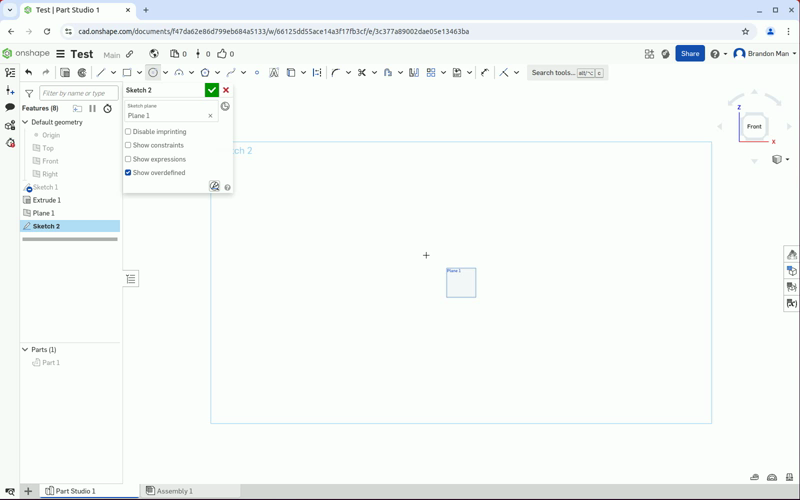
key_up(shift)
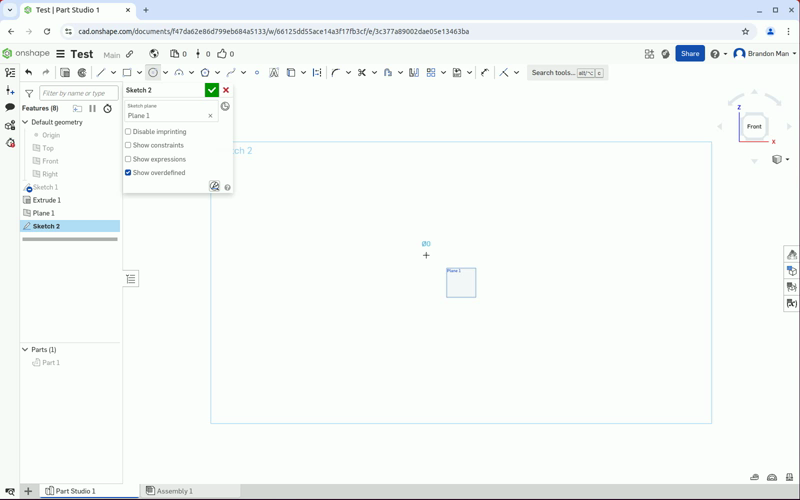
mouse_move(447, 254)
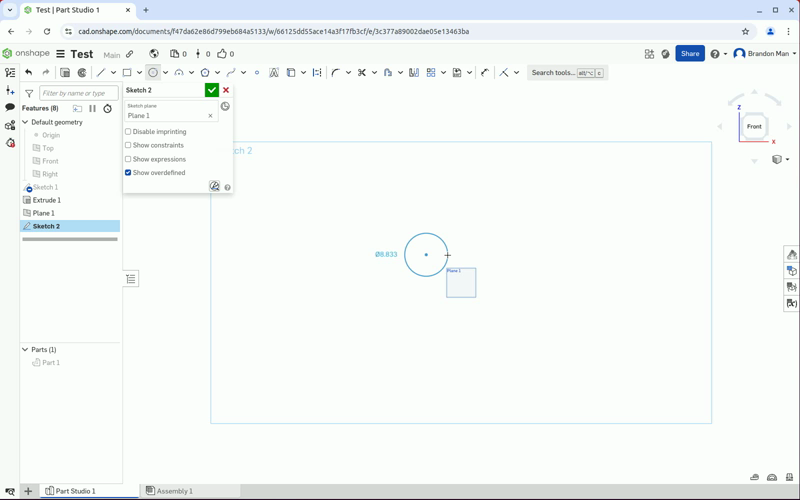
click(447, 254)
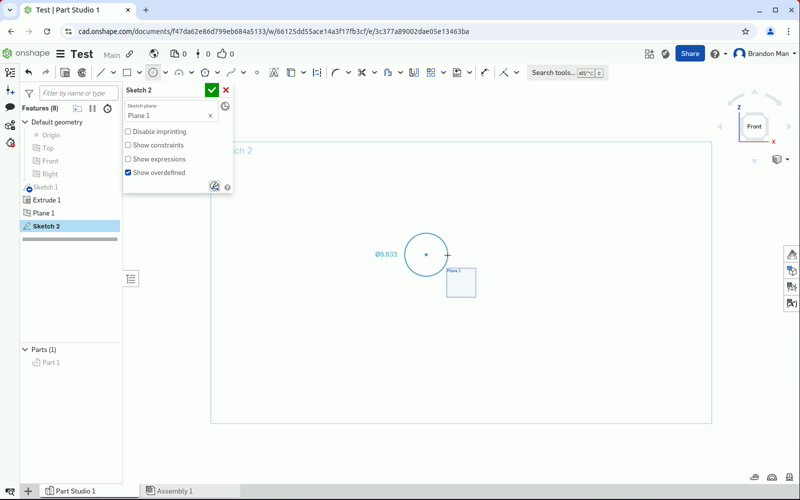
key(esc)
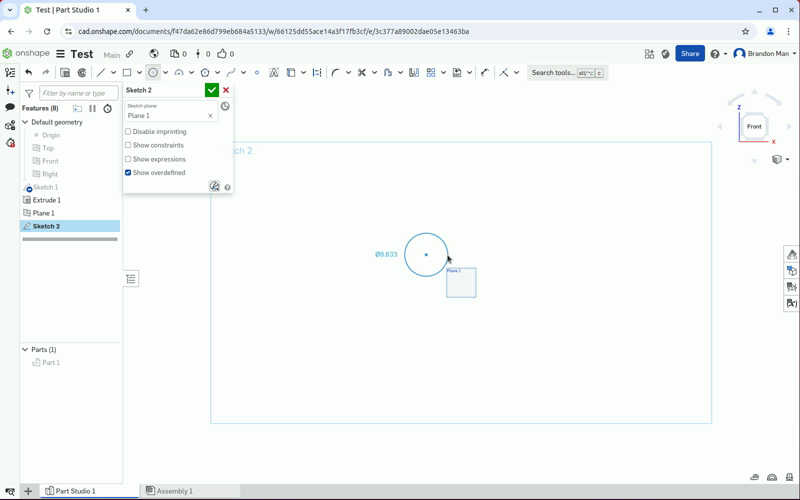
mouse_move(427, 253)
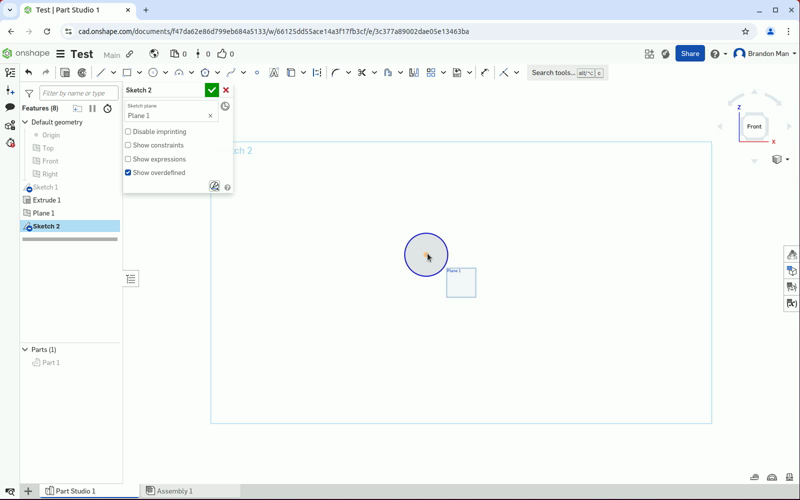
scroll(6)
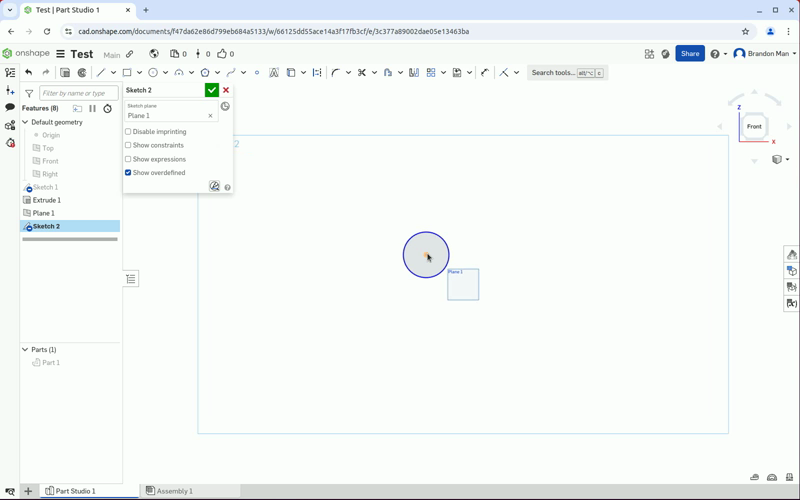
scroll(6)
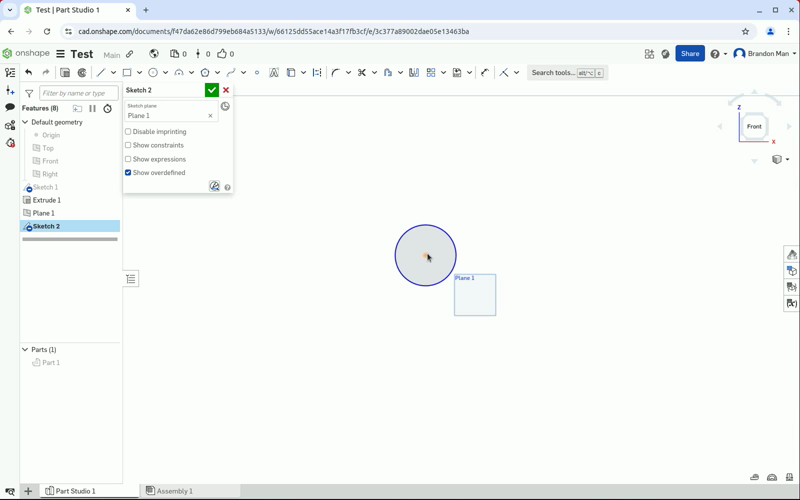
scroll(6)
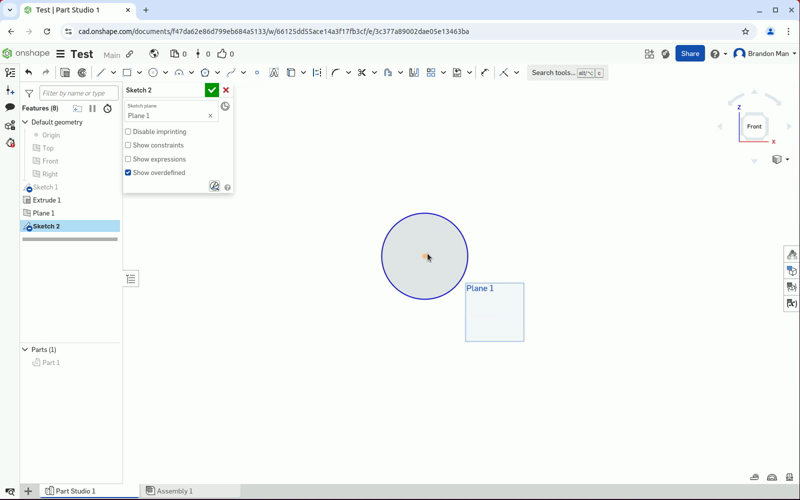
scroll(6)
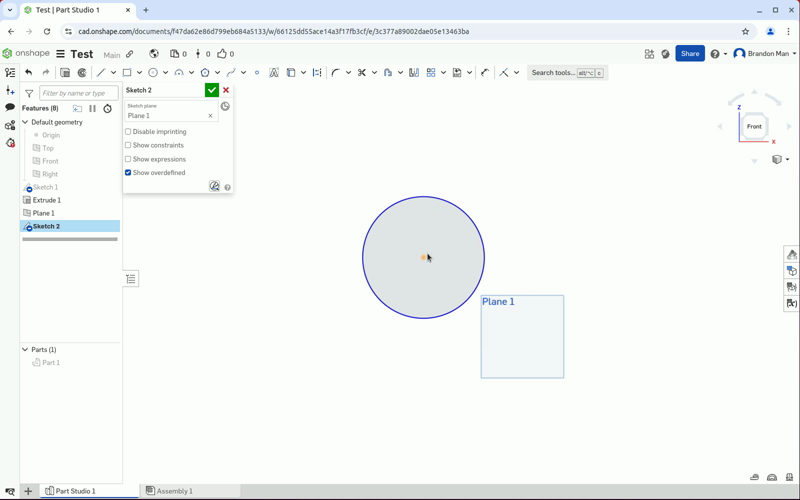
scroll(6)
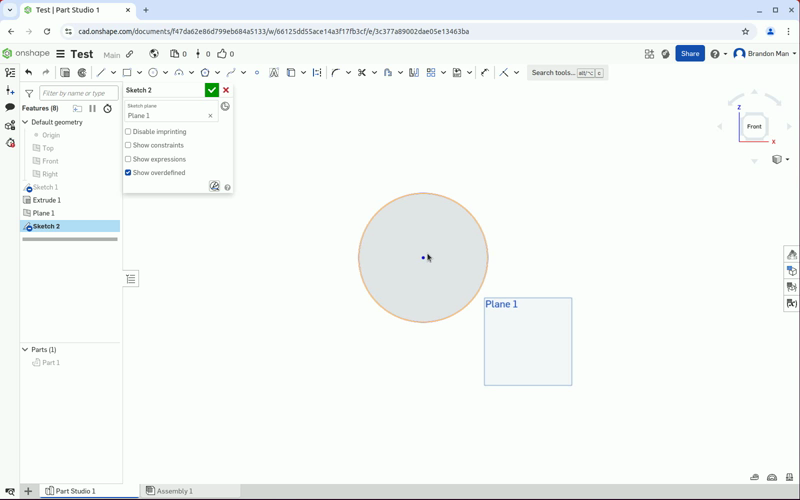
scroll(6)
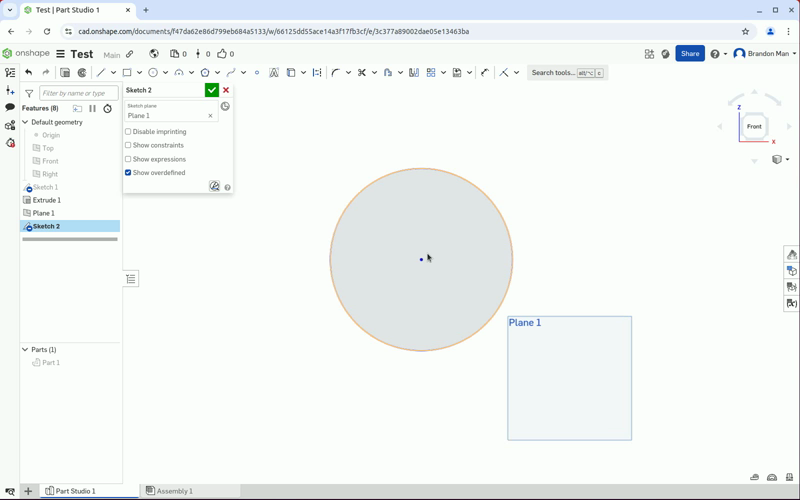
scroll(6)
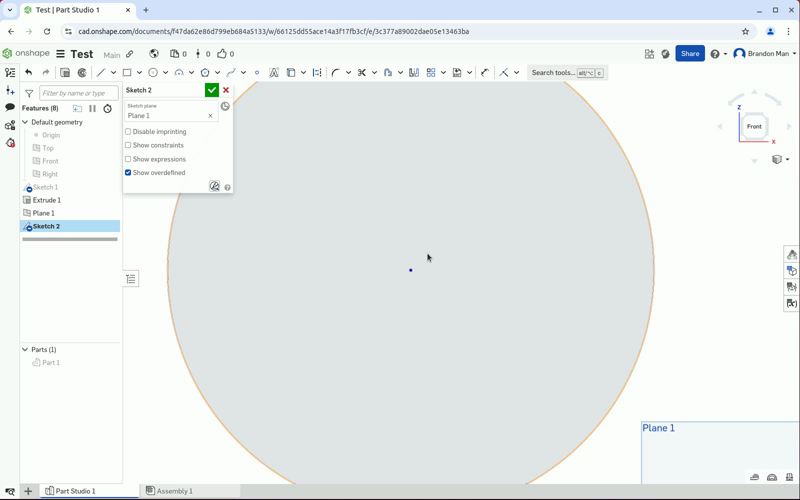
click(427, 253)
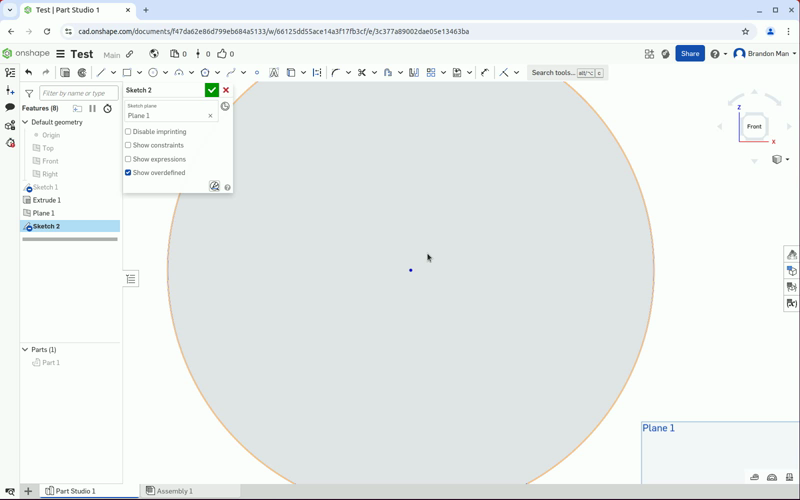
scroll(-6)
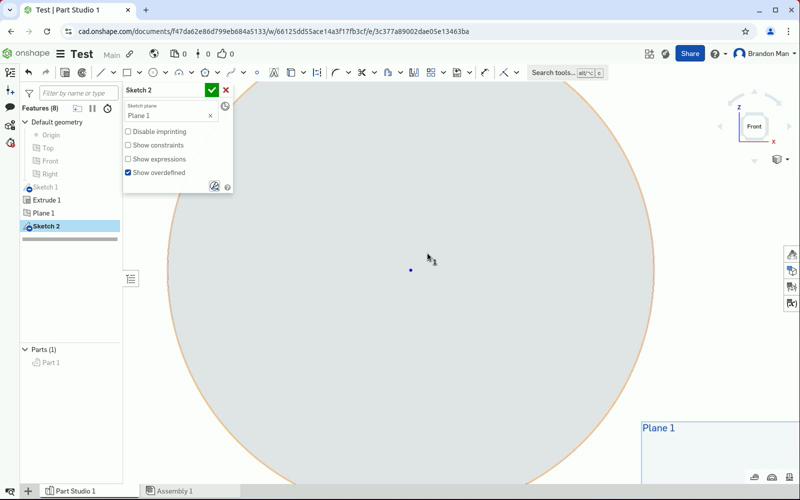
scroll(-6)
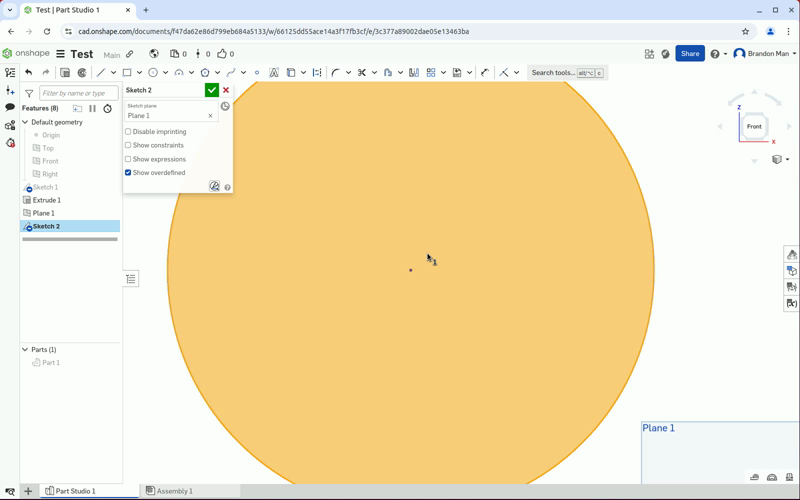
scroll(-6)
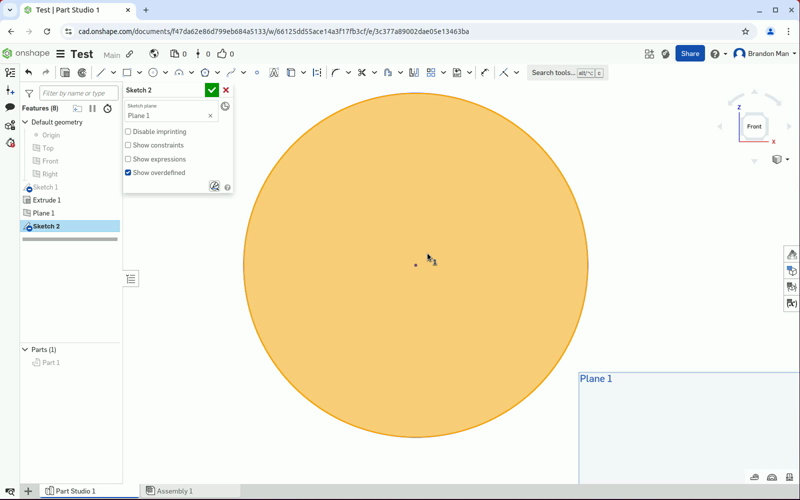
scroll(-6)
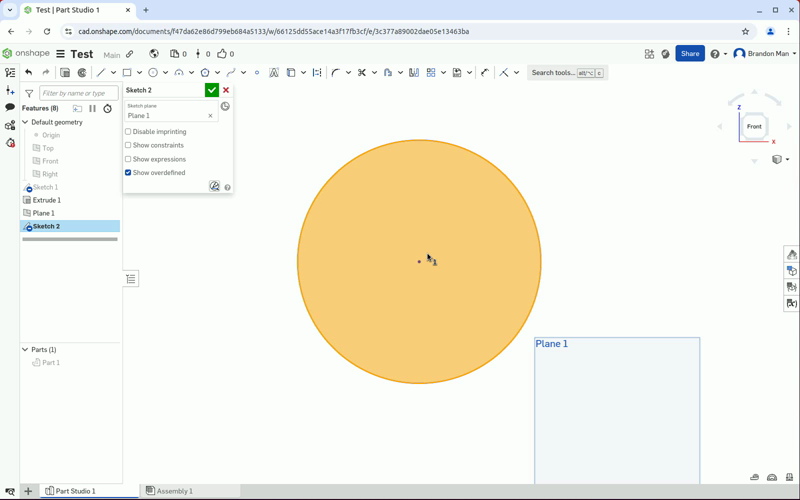
scroll(-6)
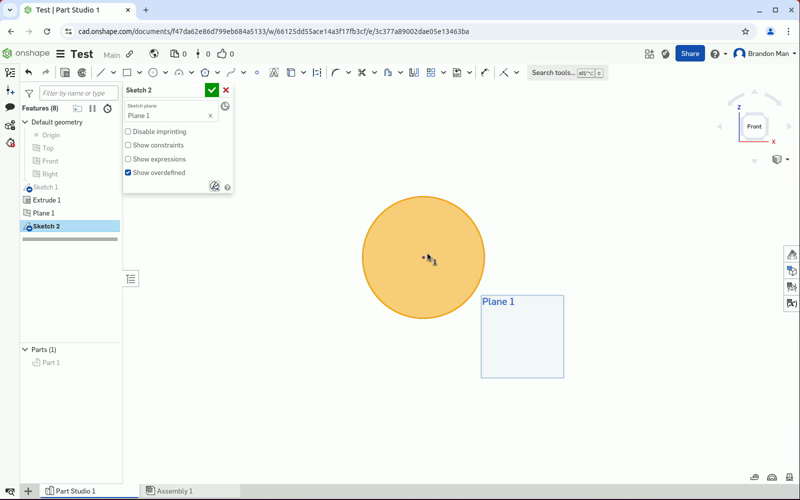
scroll(-6)
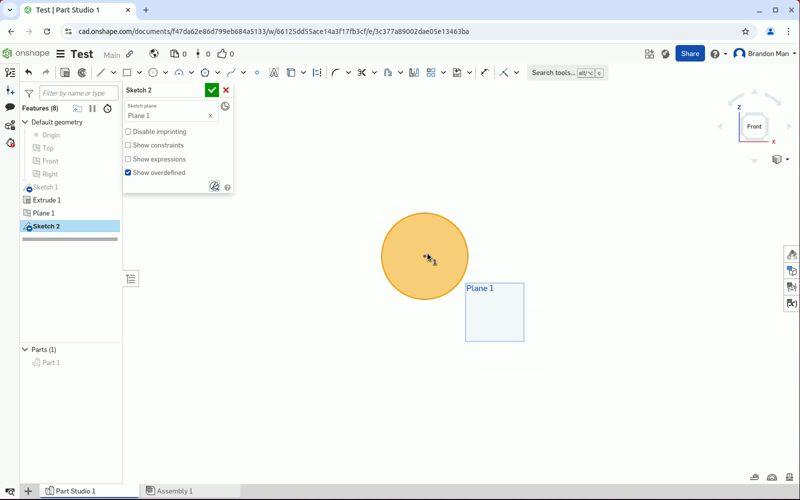
scroll(-6)
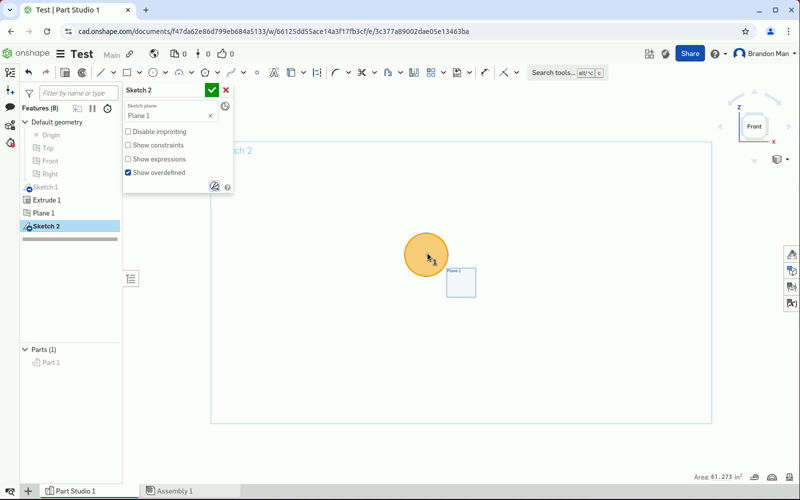
mouse_move(73, 352)
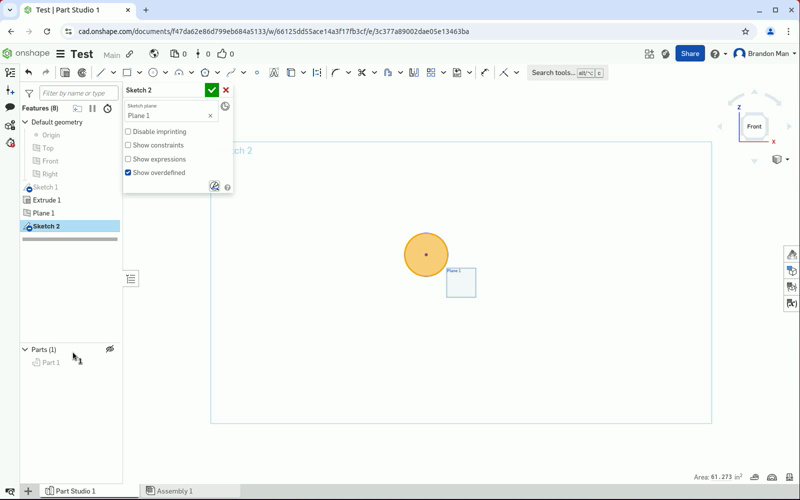
key(shift+y)
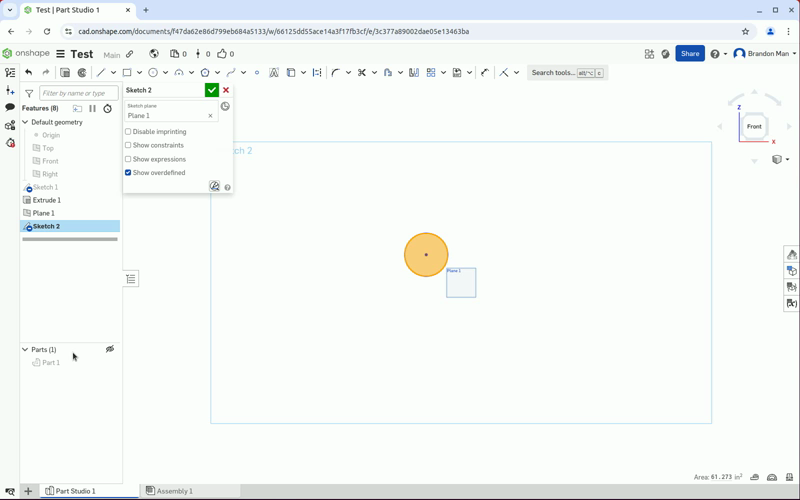
key(shift+e)
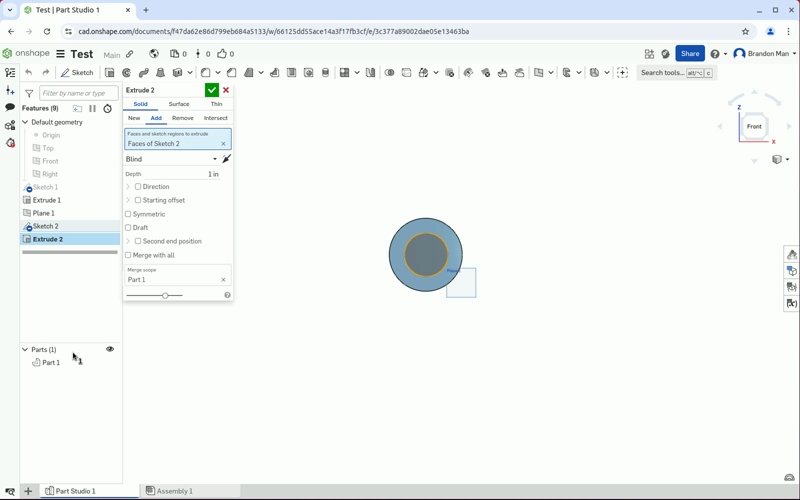
mouse_move(143, 106)
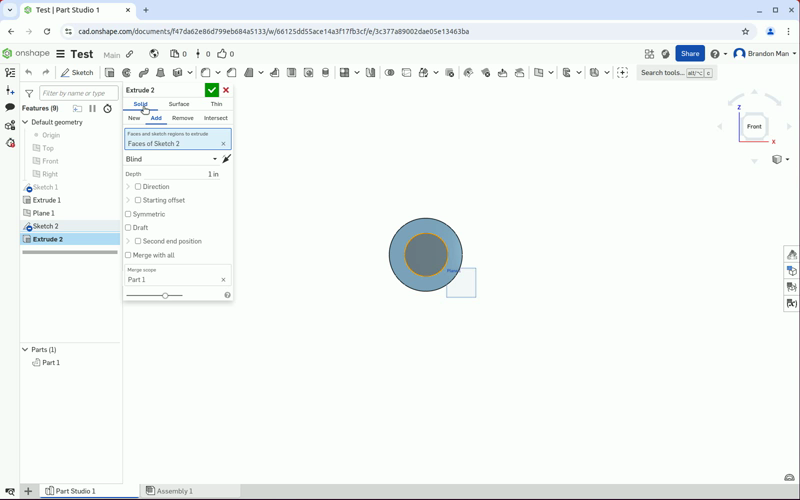
click(143, 106)
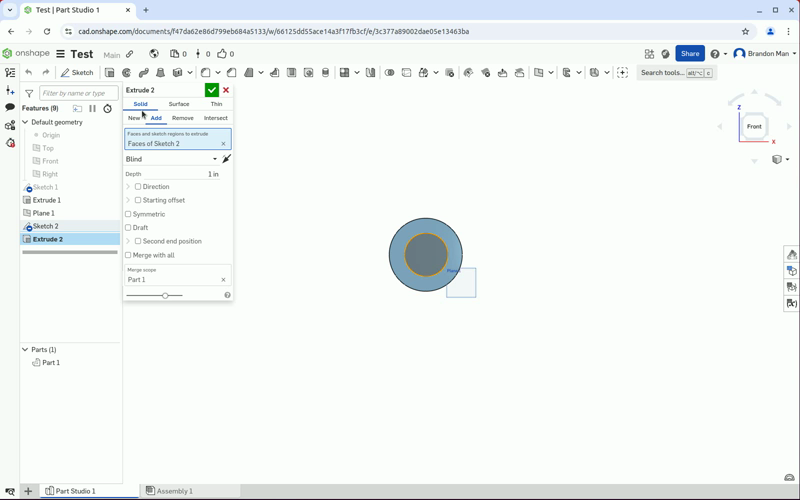
mouse_move(137, 120)
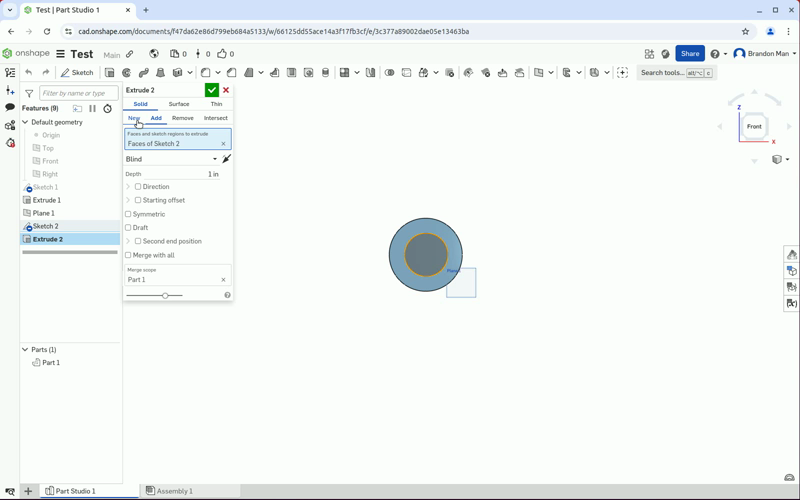
click(137, 120)
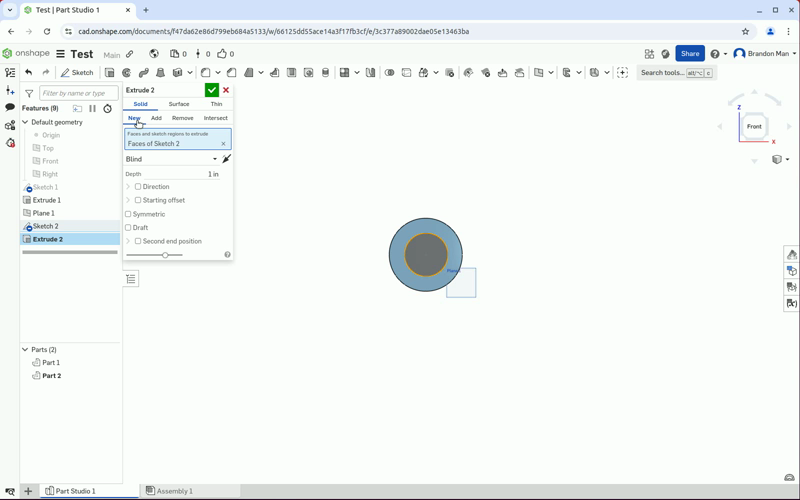
key(tab, 4)
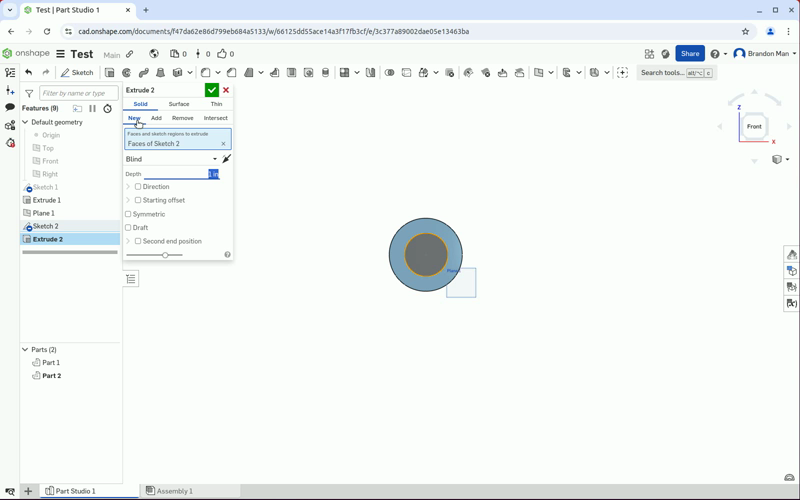
text(18.053)
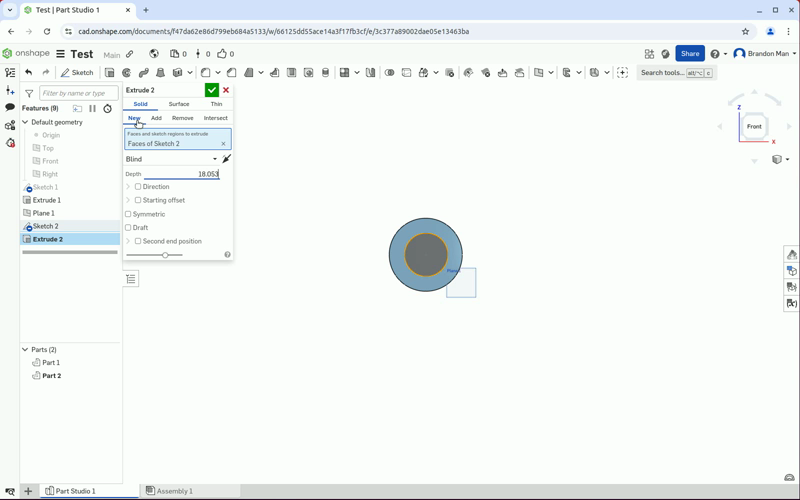
key(enter)
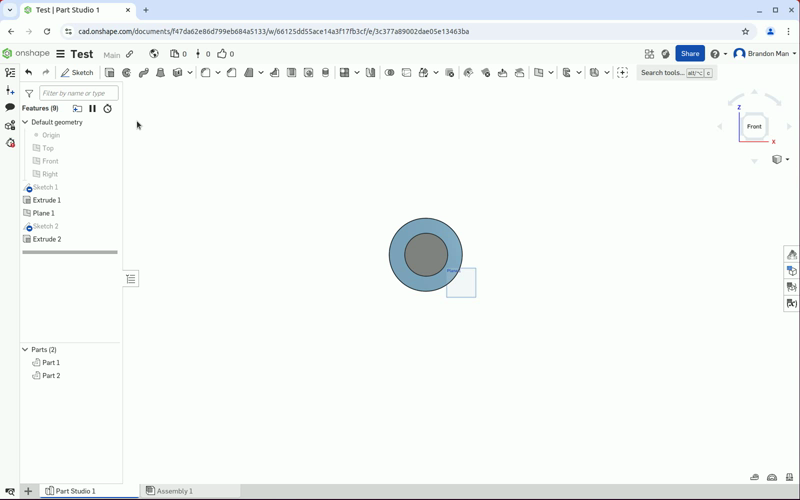
key(shift+h)
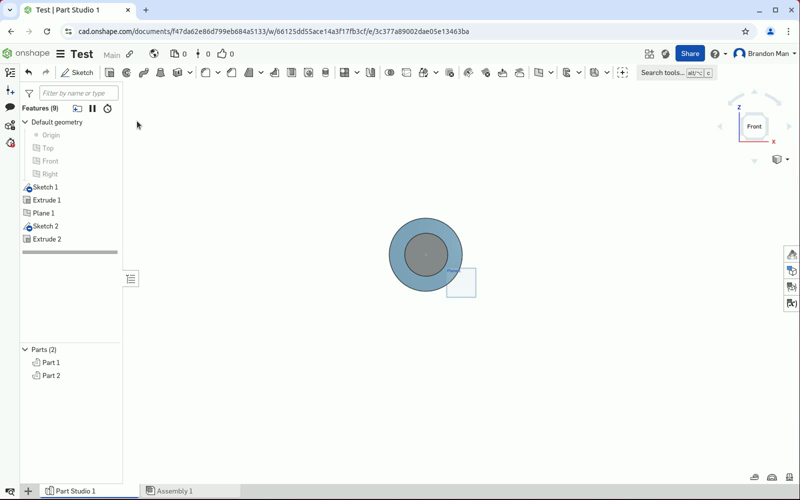
key(shift+h)
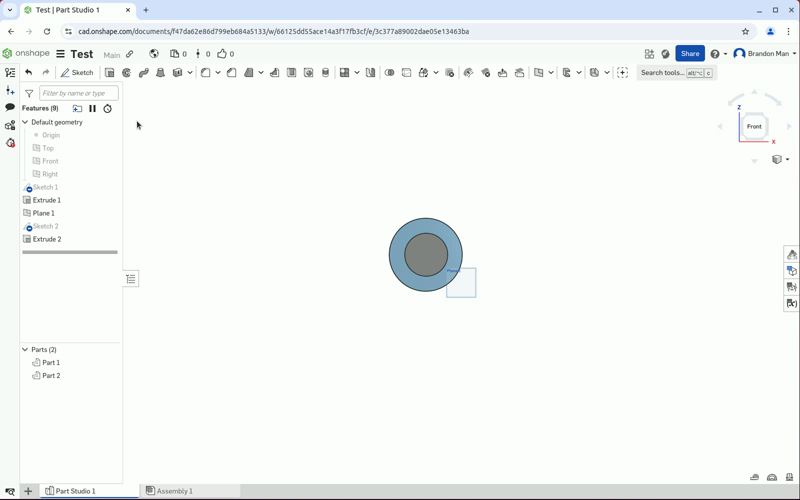
mouse_move(73, 189)
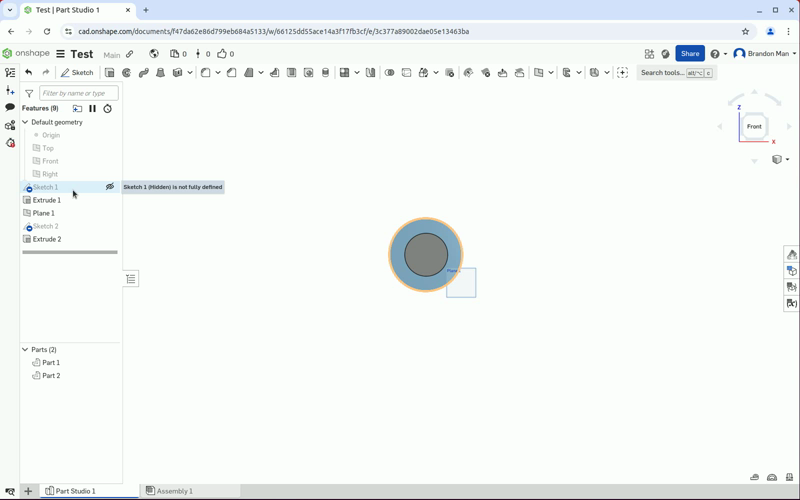
click(73, 189)
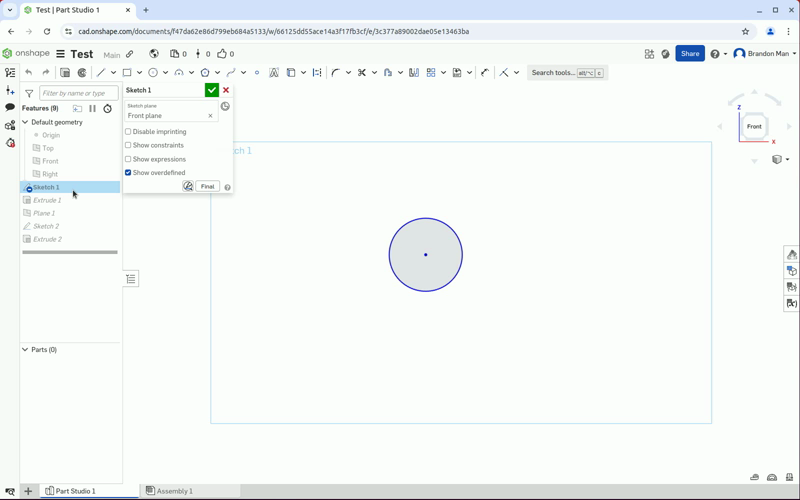
mouse_move(229, 92)
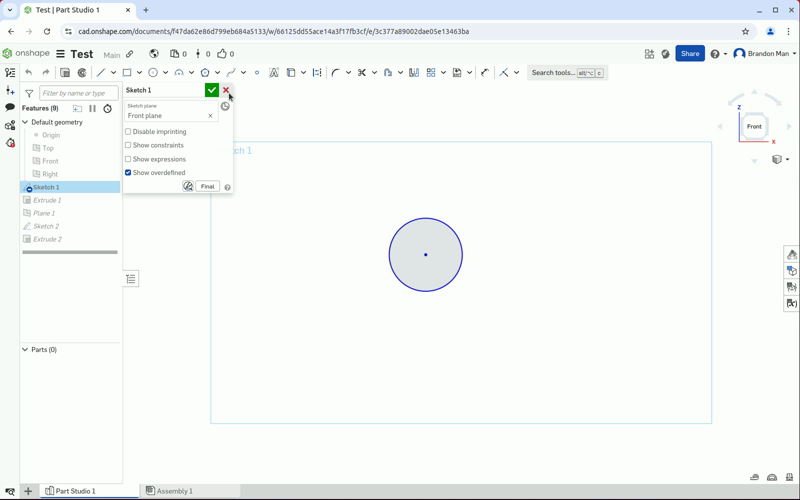
click(229, 92)
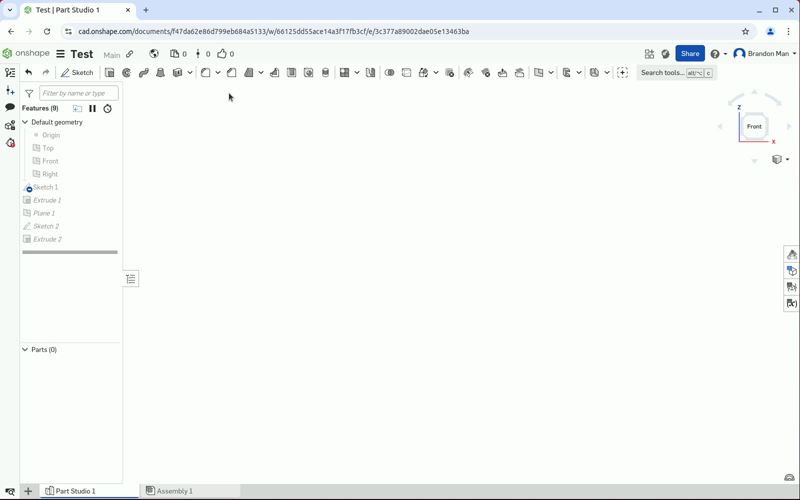
mouse_move(541, 75)
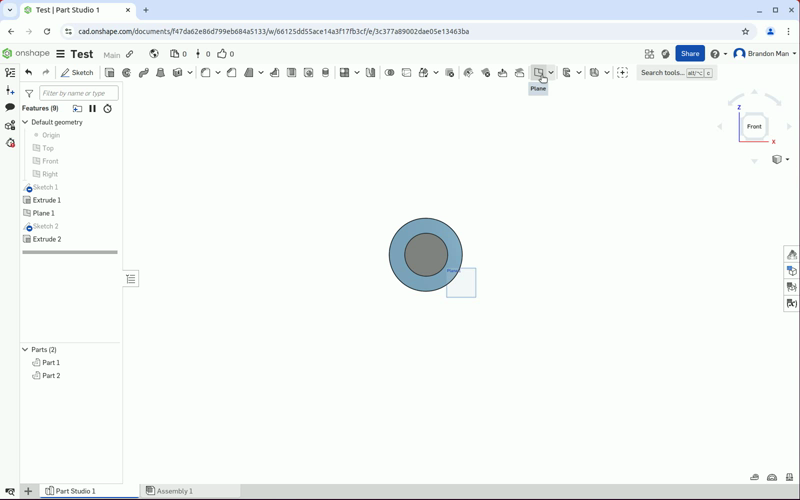
click(541, 75)
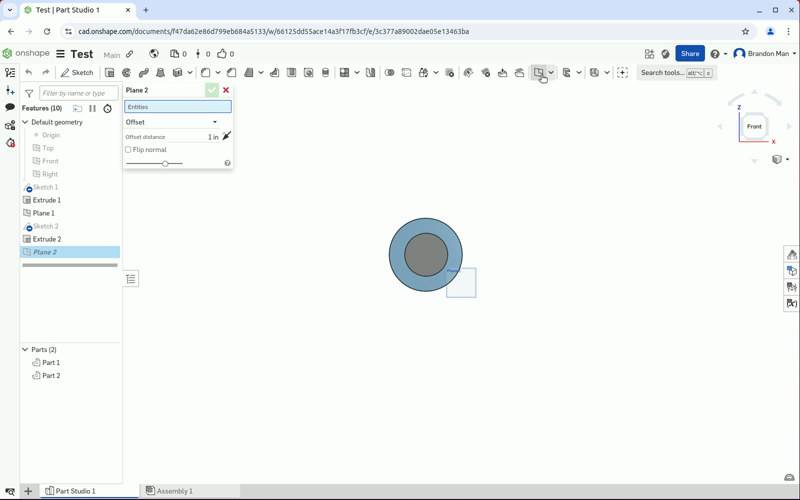
mouse_move(73, 163)
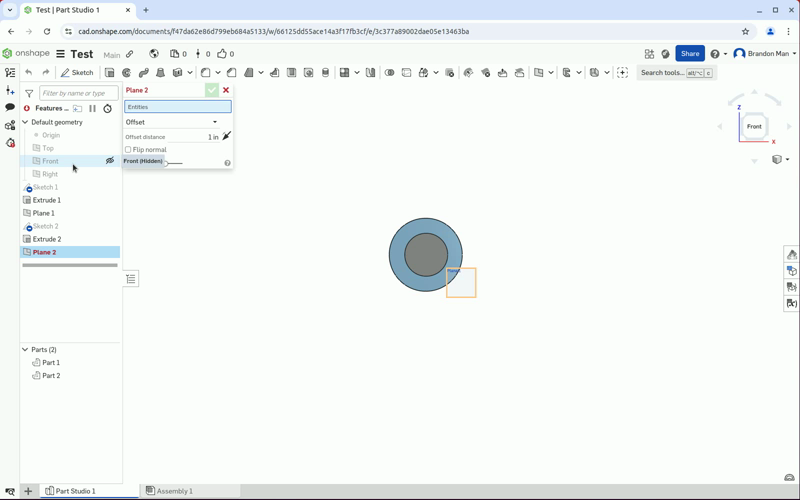
click(73, 163)
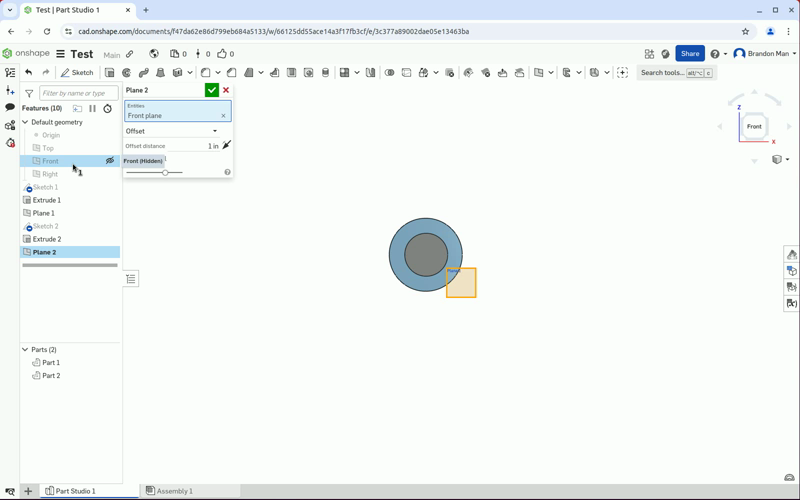
key(tab, 2)
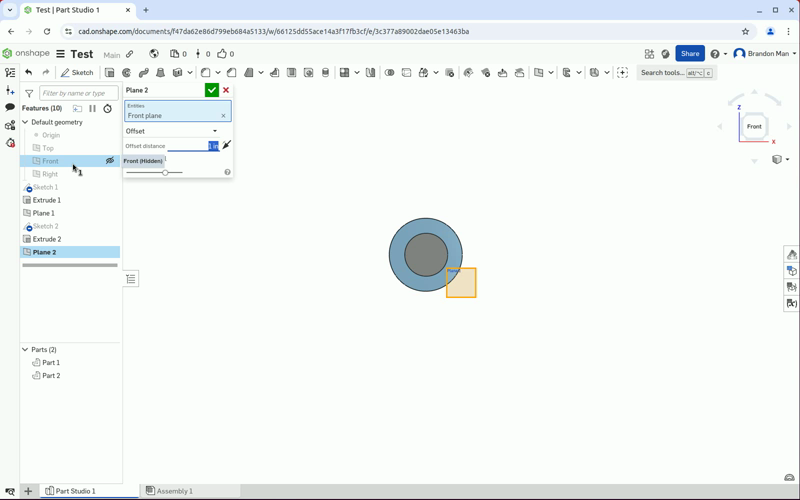
text(23.108)
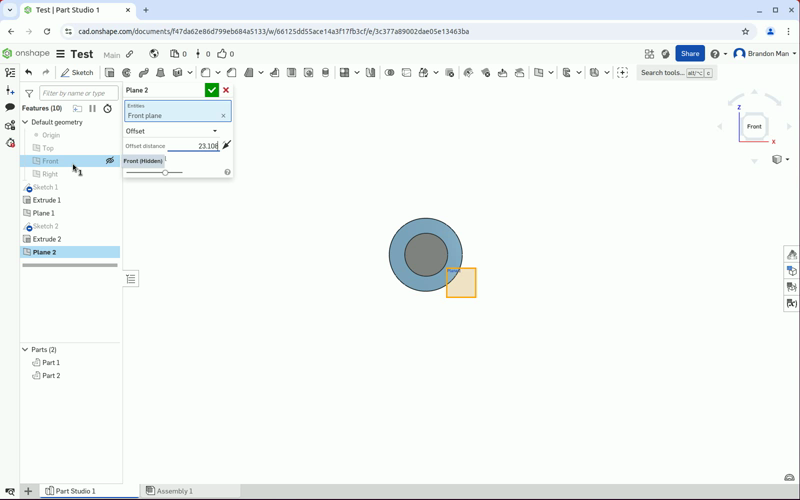
key(enter, 2)
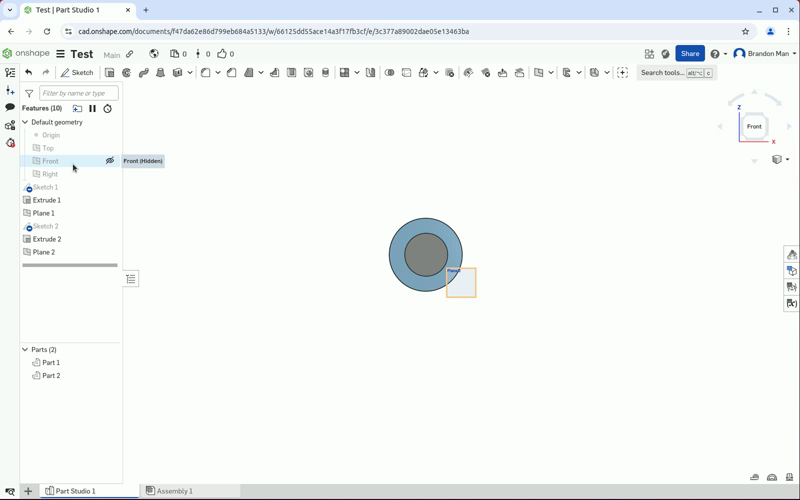
key(shift+s)
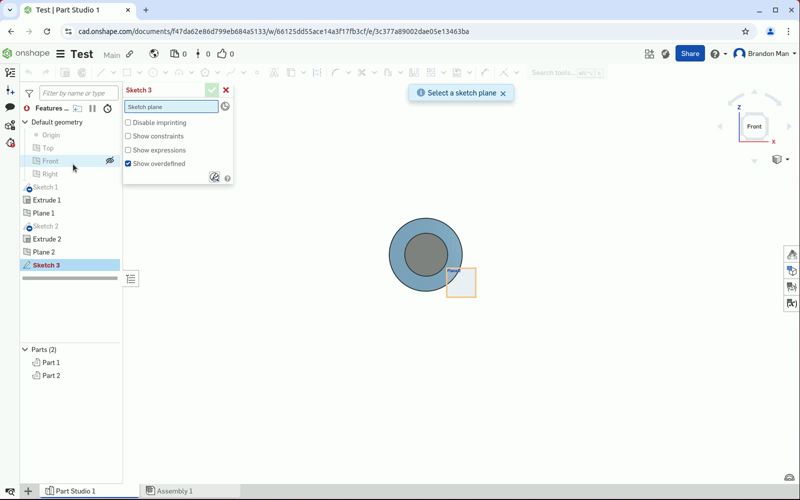
mouse_move(73, 254)
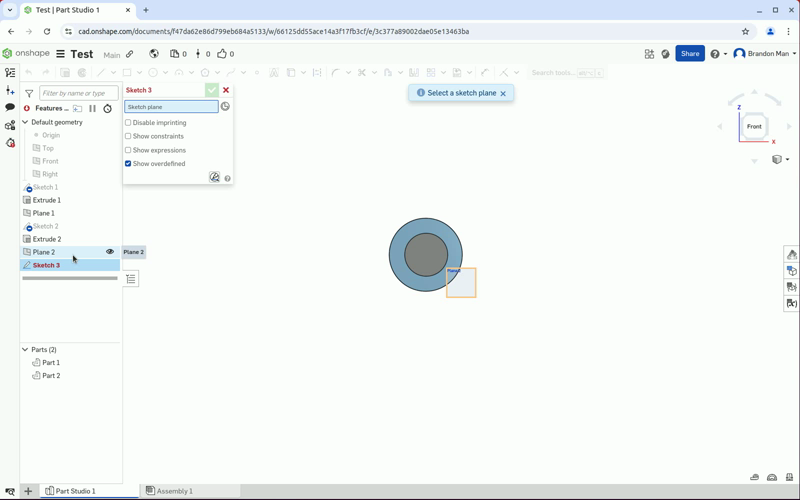
click(73, 254)
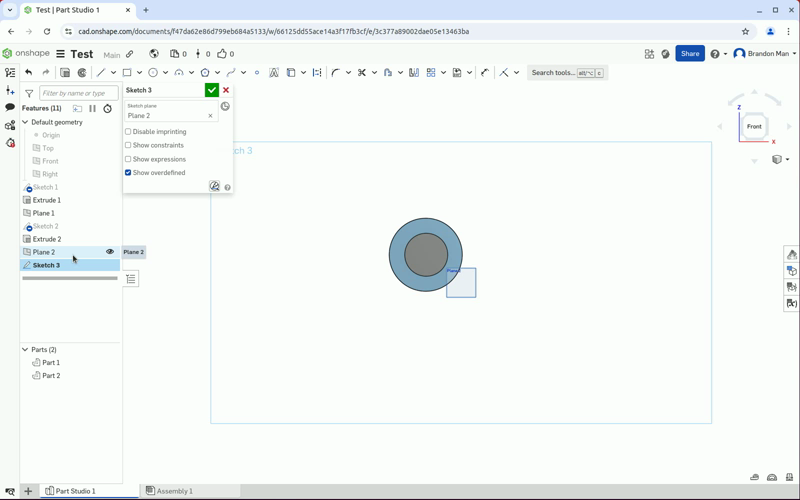
mouse_move(73, 352)
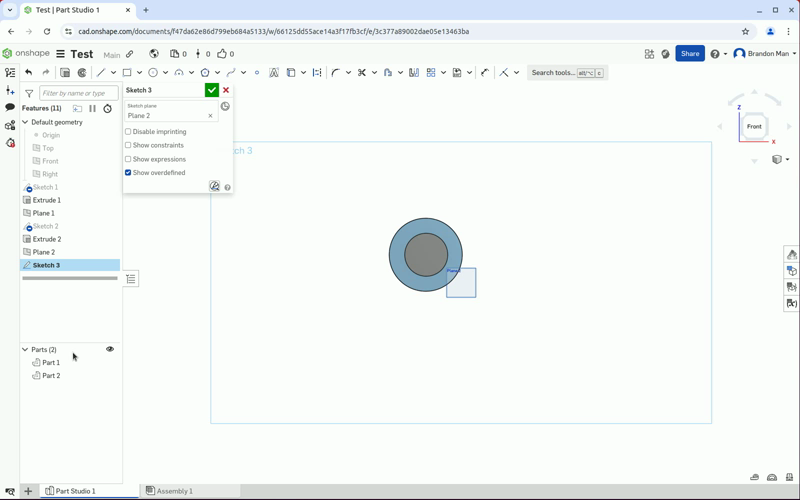
key(y)
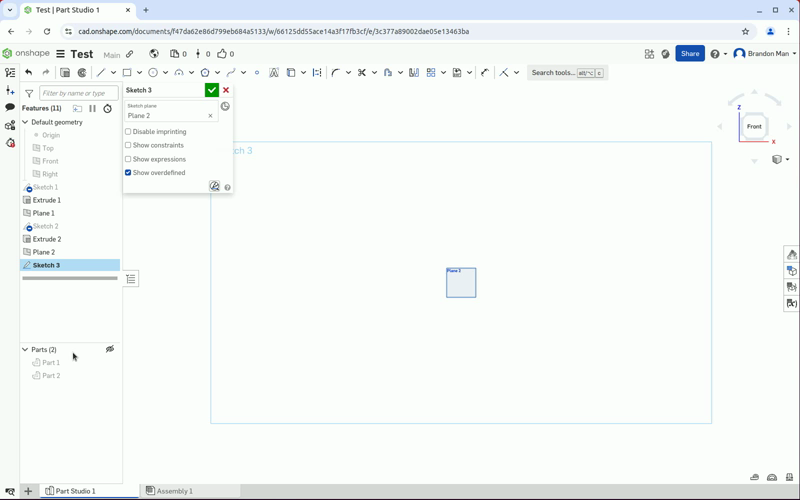
key(c)
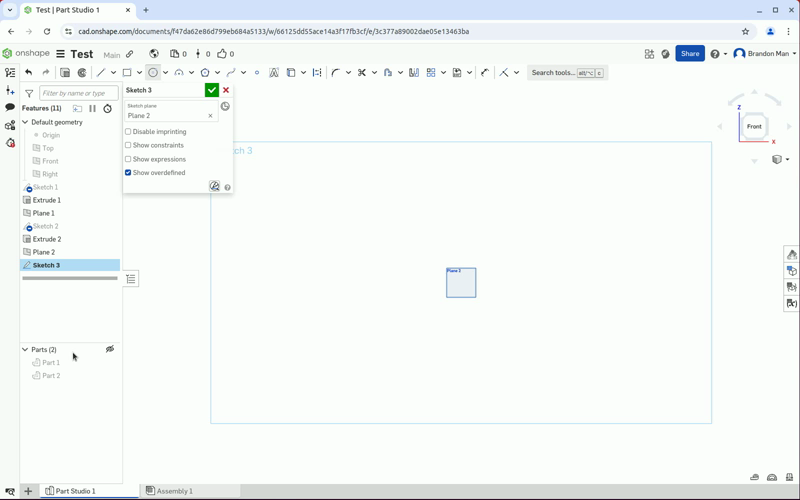
key_down(shift)
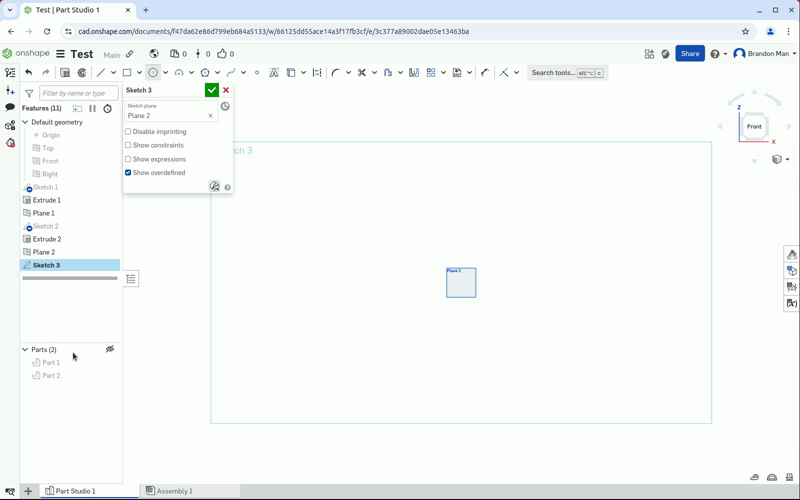
mouse_move(425, 254)
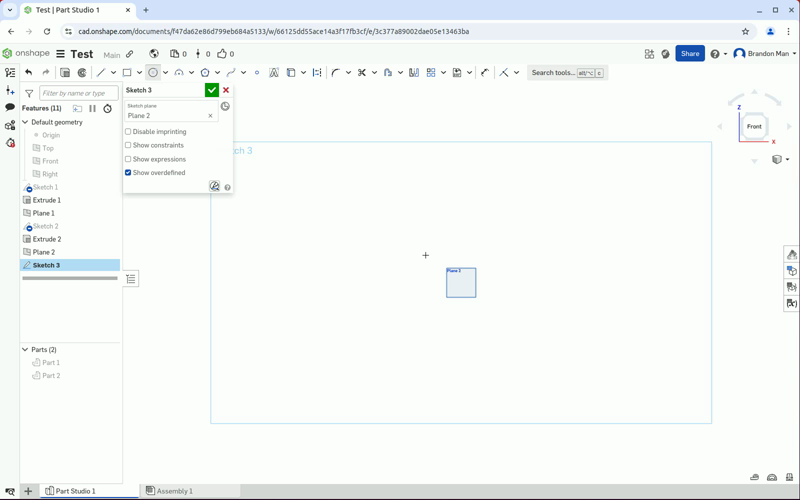
click(425, 254)
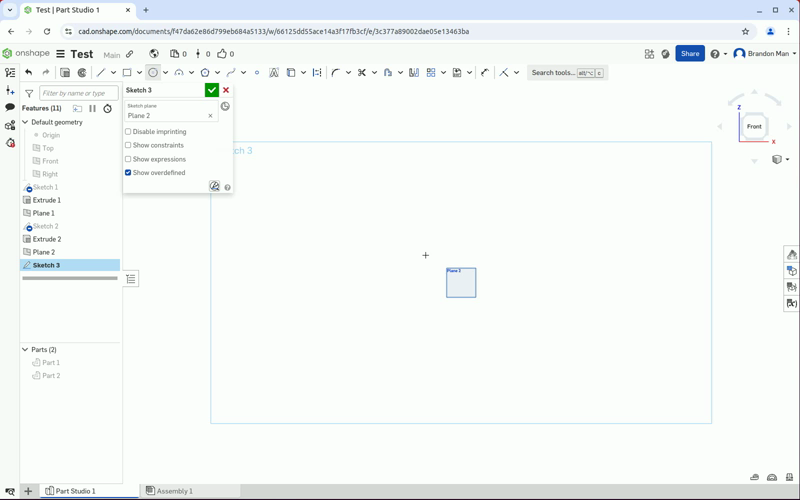
key_up(shift)
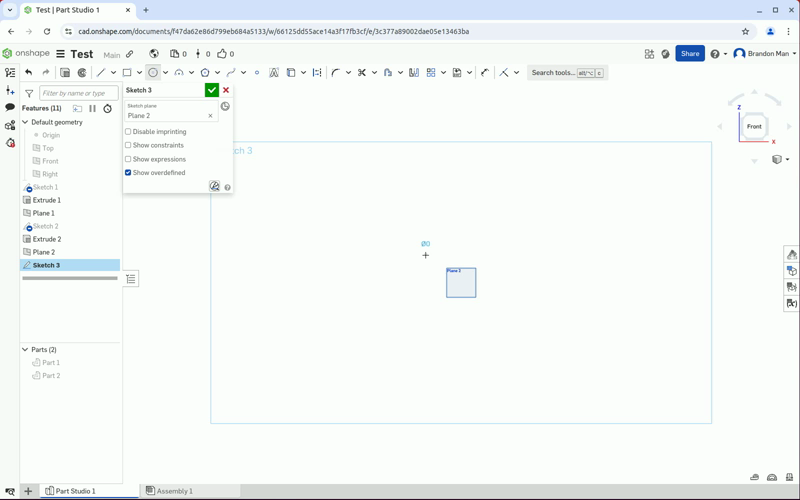
mouse_move(462, 254)
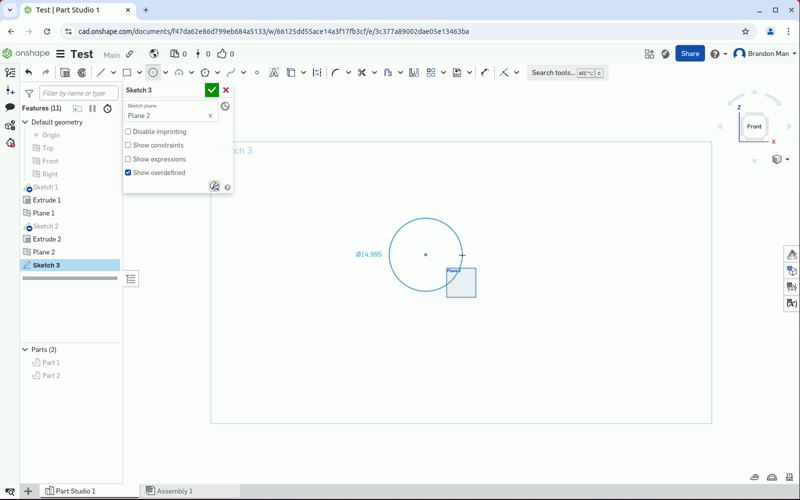
click(462, 254)
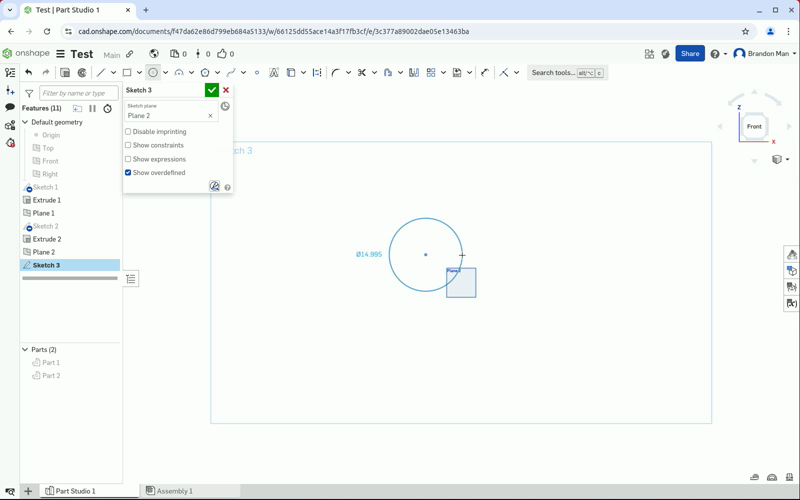
key(esc)
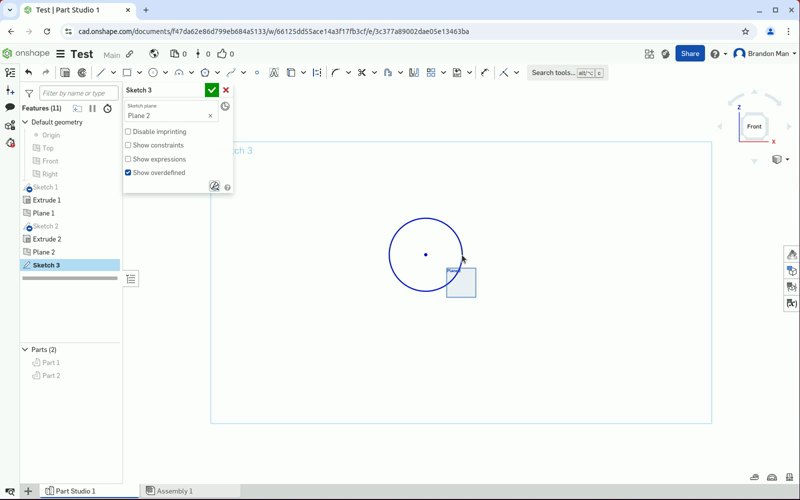
key(c)
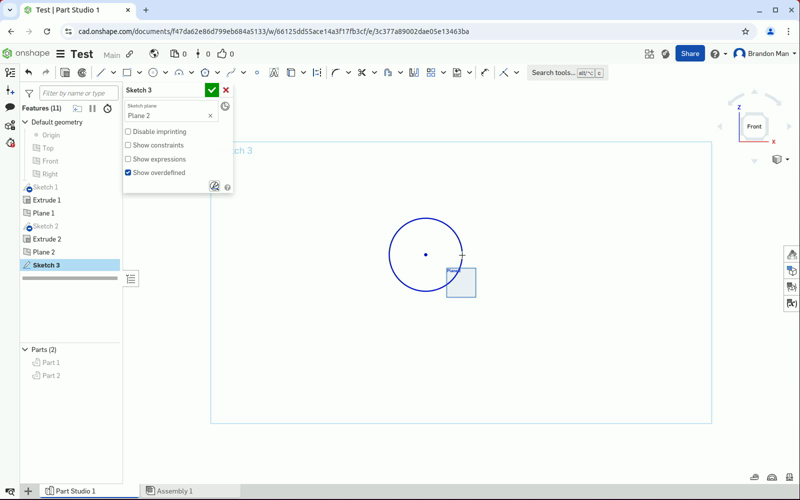
key_down(shift)
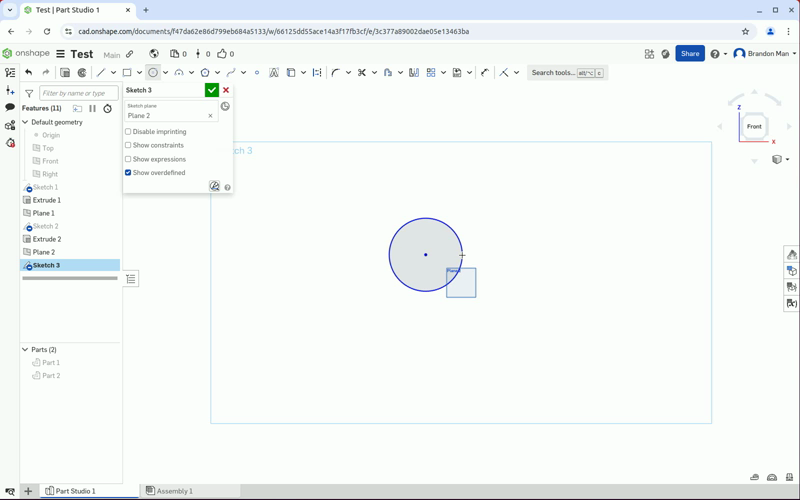
mouse_move(425, 254)
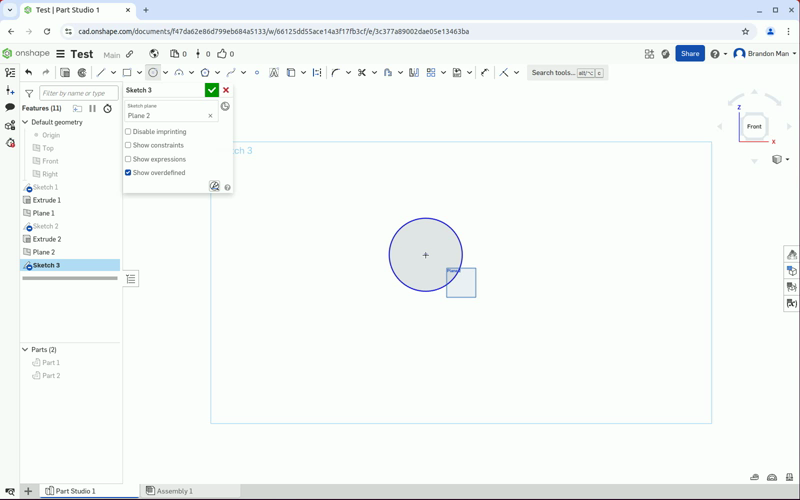
click(425, 254)
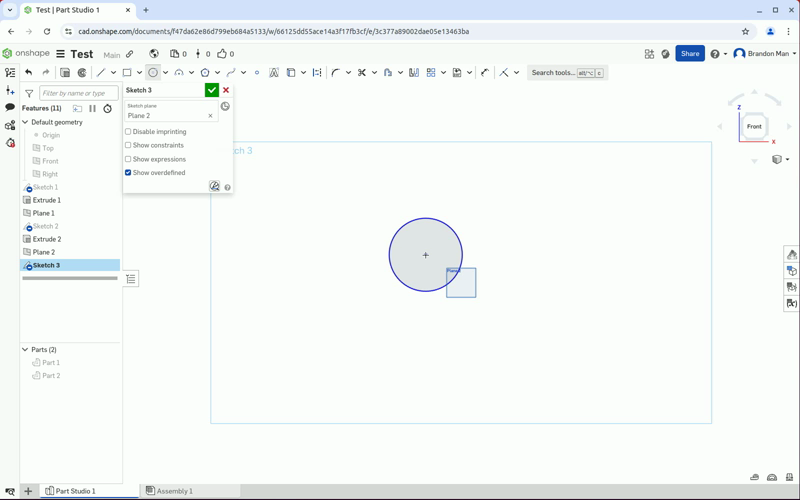
key_up(shift)
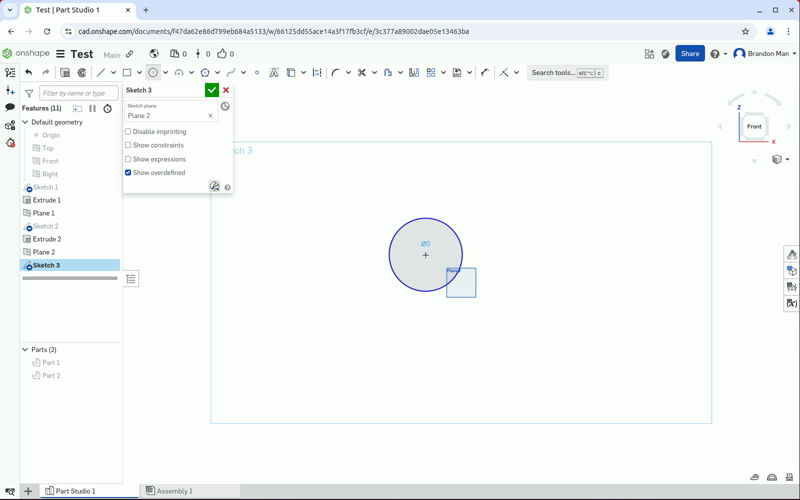
mouse_move(447, 254)
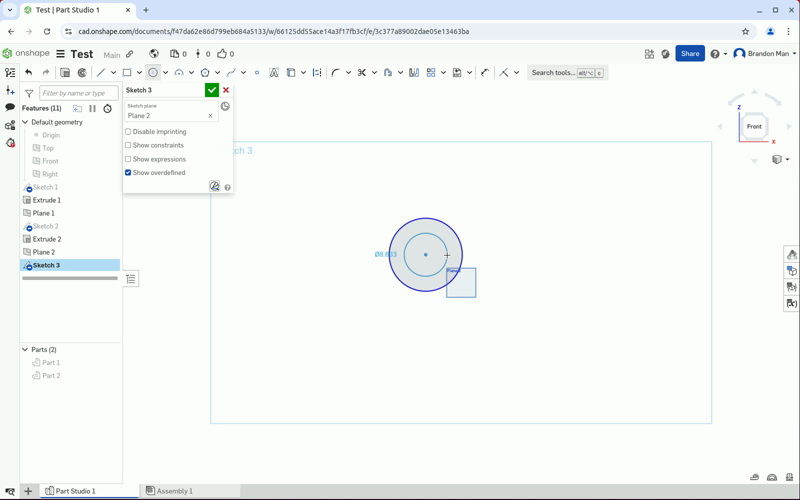
click(447, 254)
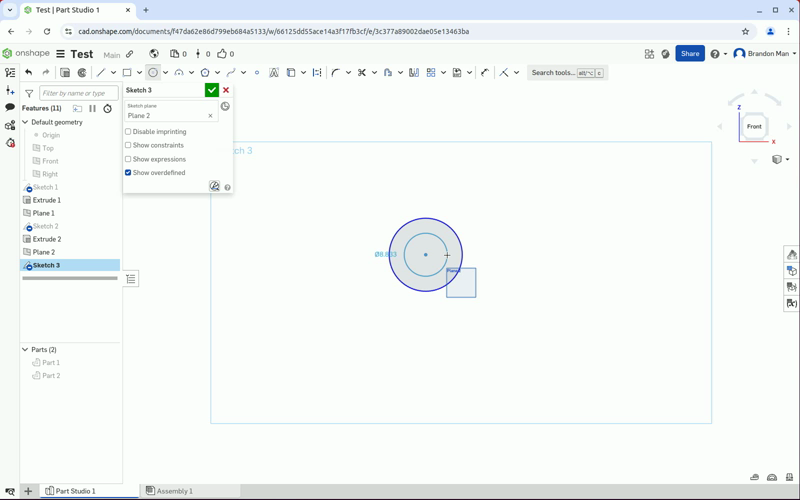
key(esc)
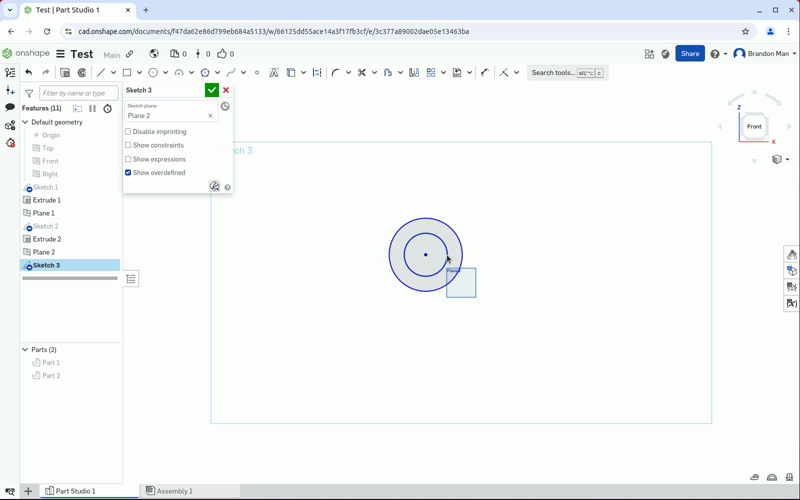
mouse_move(426, 222)
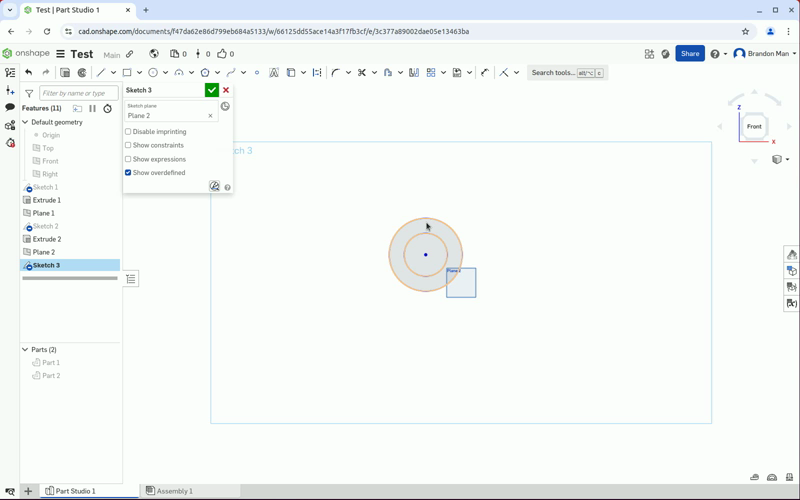
click(426, 222)
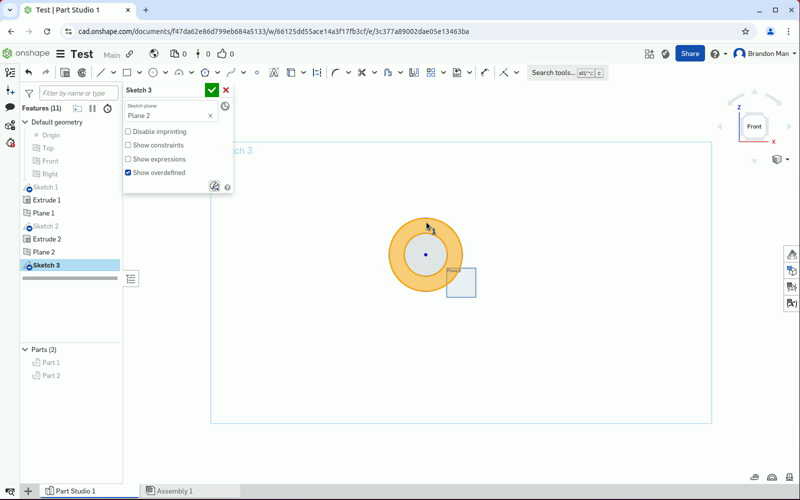
mouse_move(73, 352)
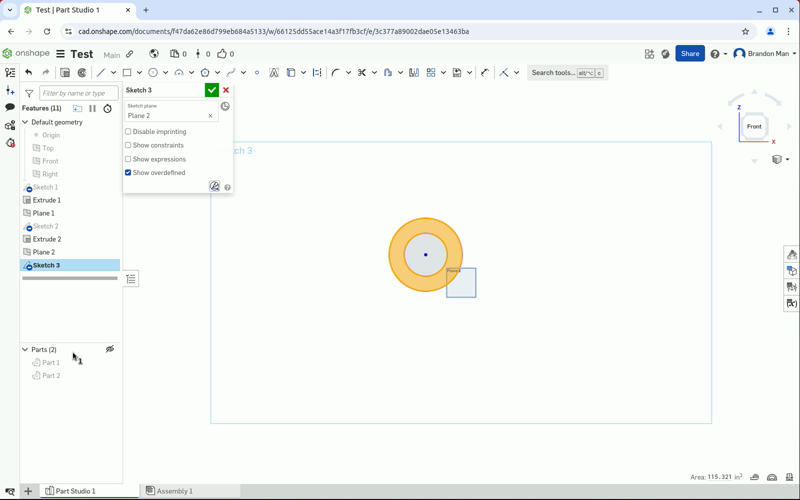
key(shift+y)
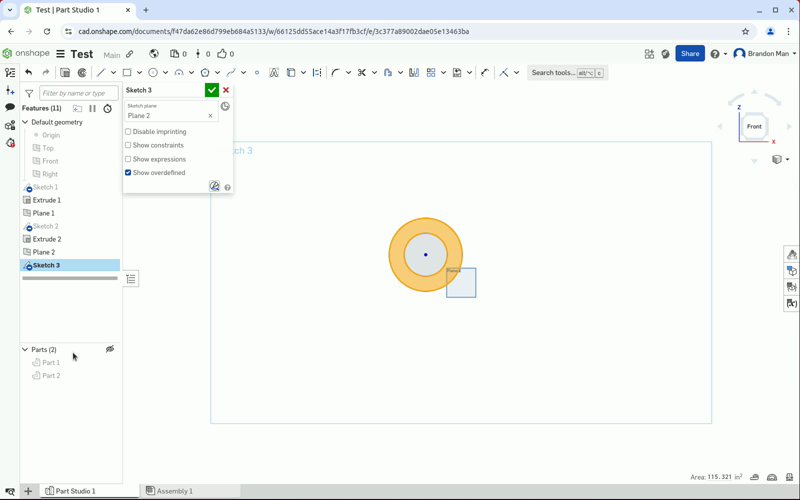
key(shift+e)
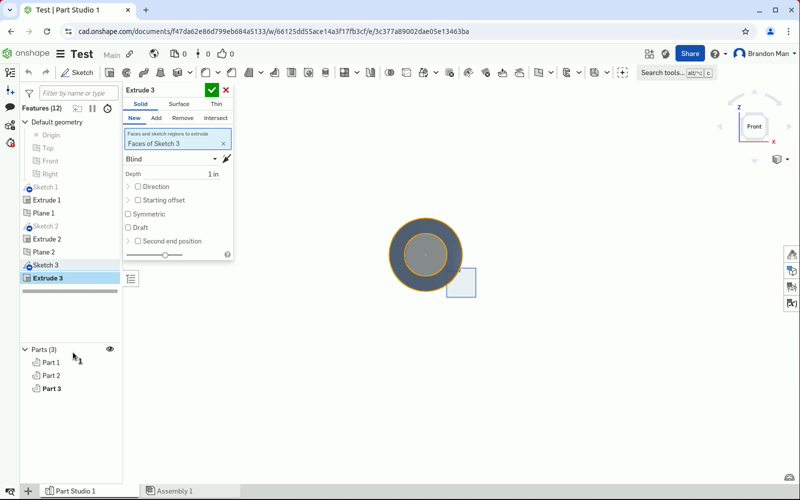
mouse_move(143, 106)
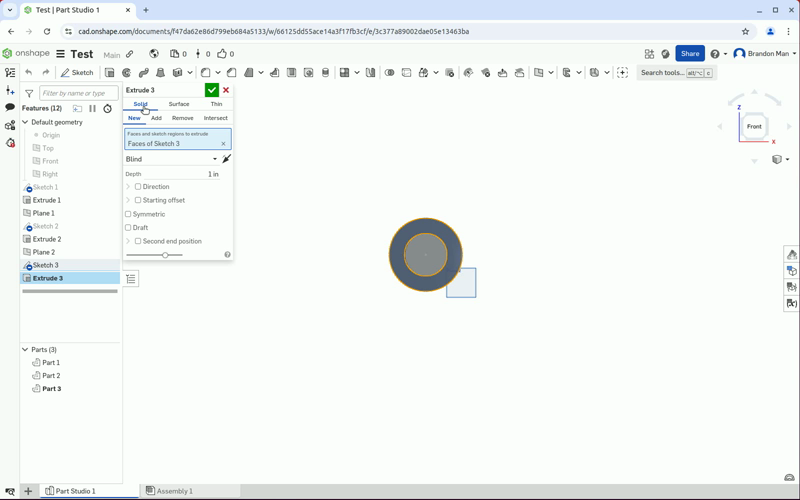
click(143, 106)
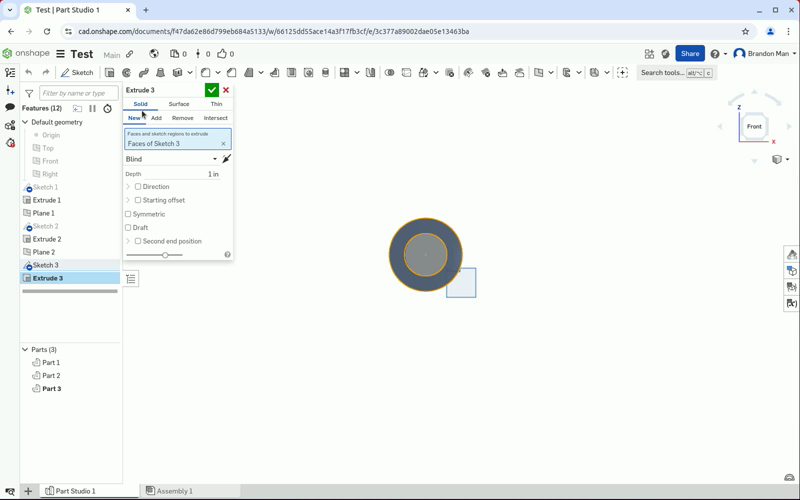
mouse_move(137, 120)
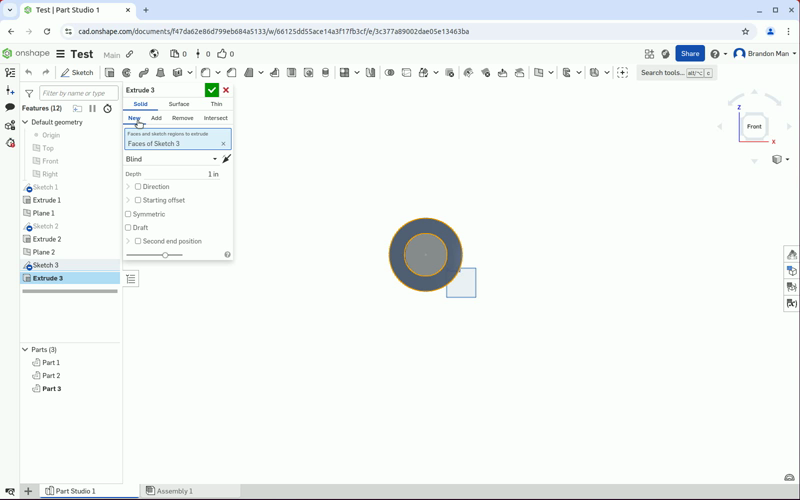
click(137, 120)
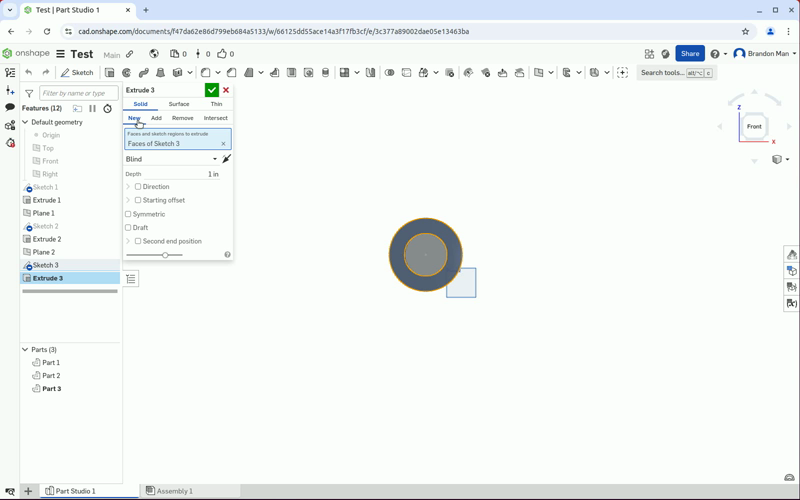
key(tab, 4)
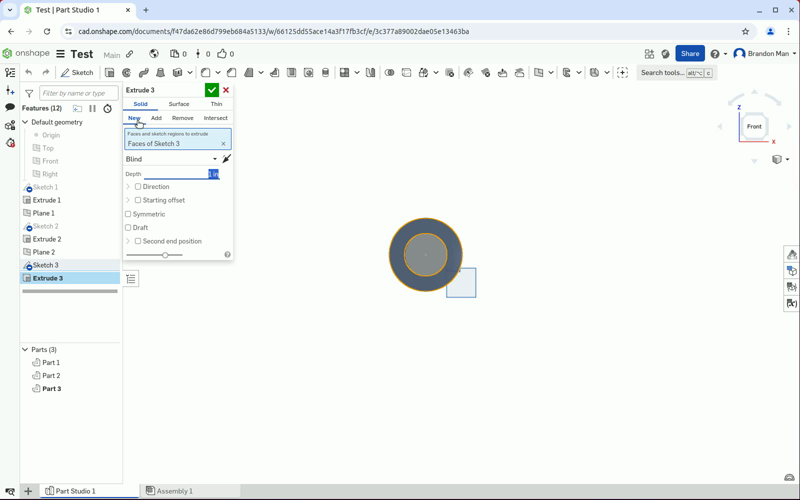
text(-2.889)
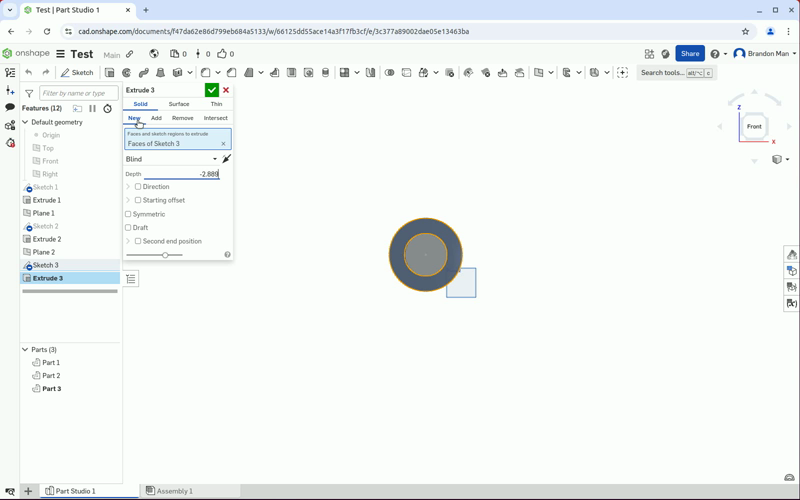
key(enter)
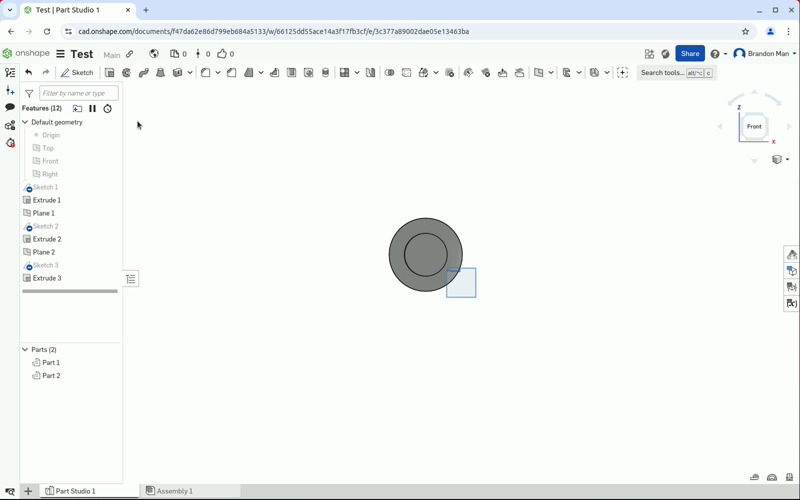
key(shift+h)
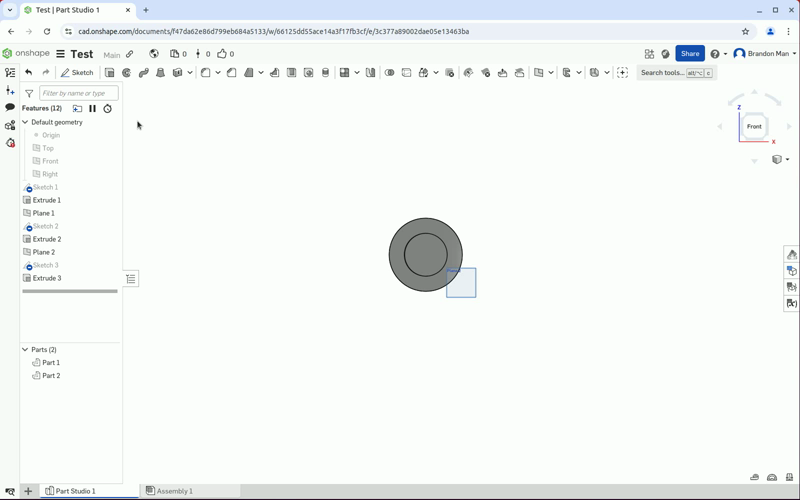
key(shift+h)
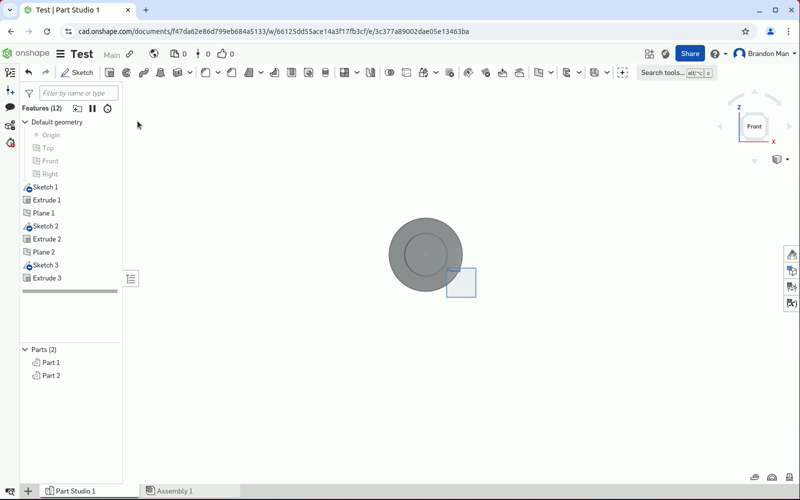
key(shift+7)
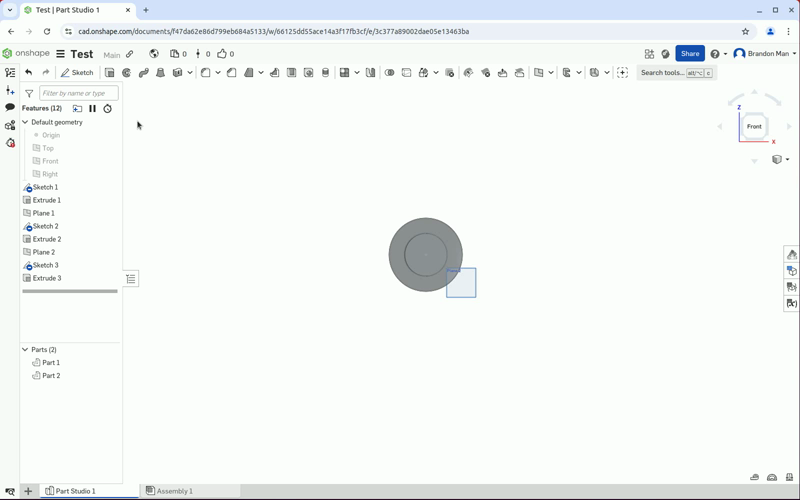
key(left, 2)
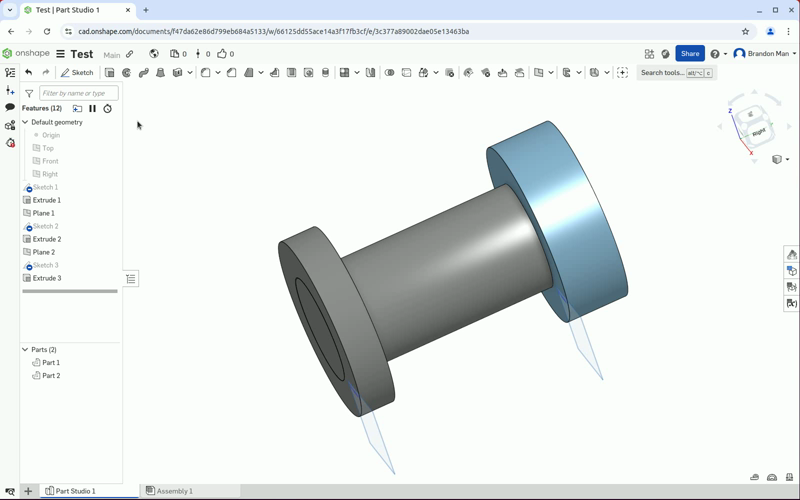
key(down, 2)
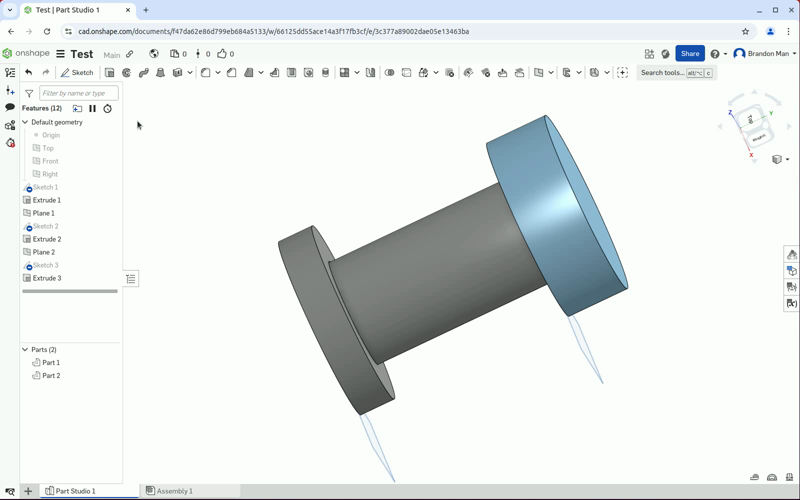
key(up, 2)
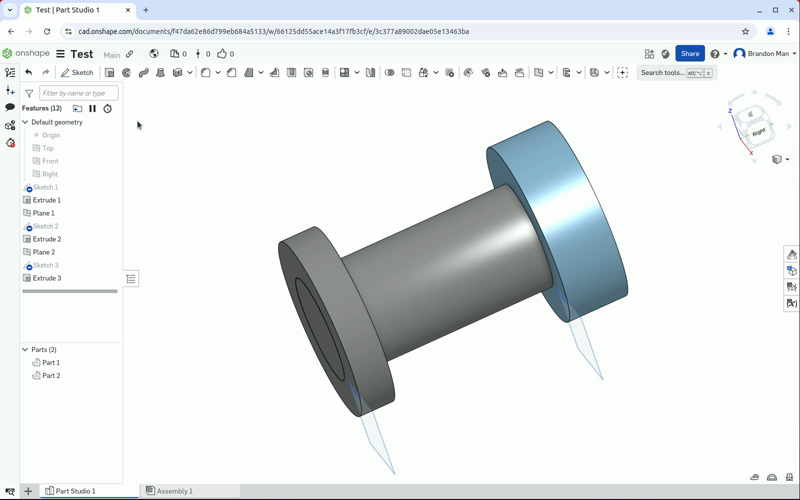
key(right, 2)
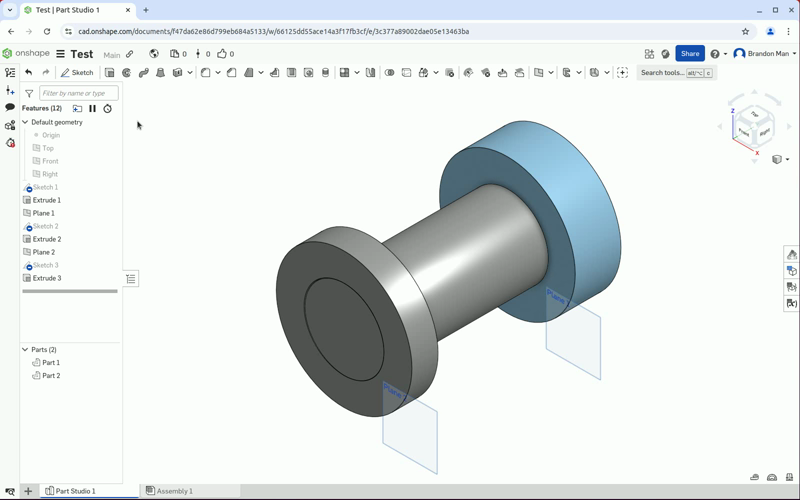
mouse_move(73, 189)
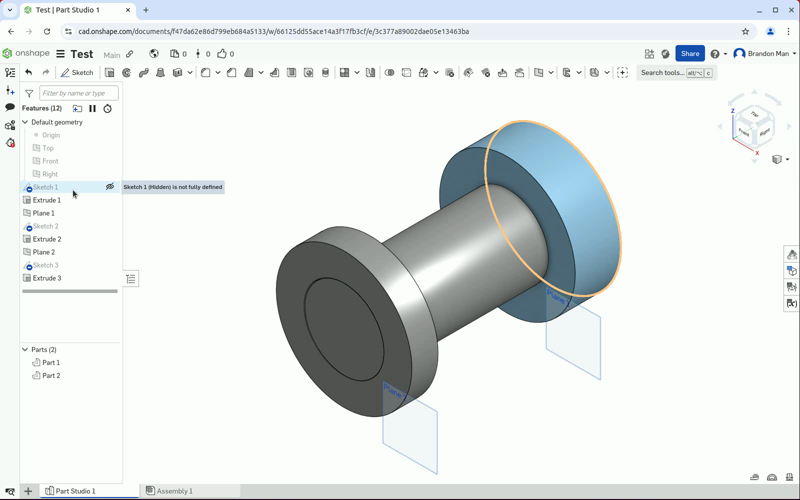
click(73, 189)